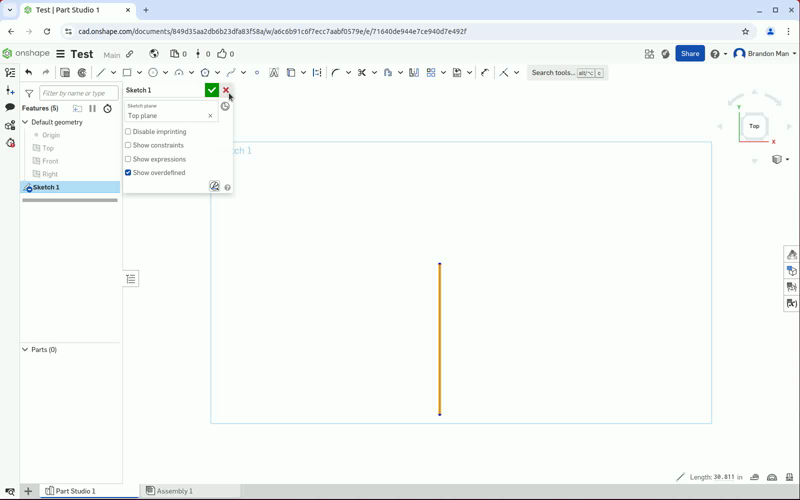
key(shift+h)
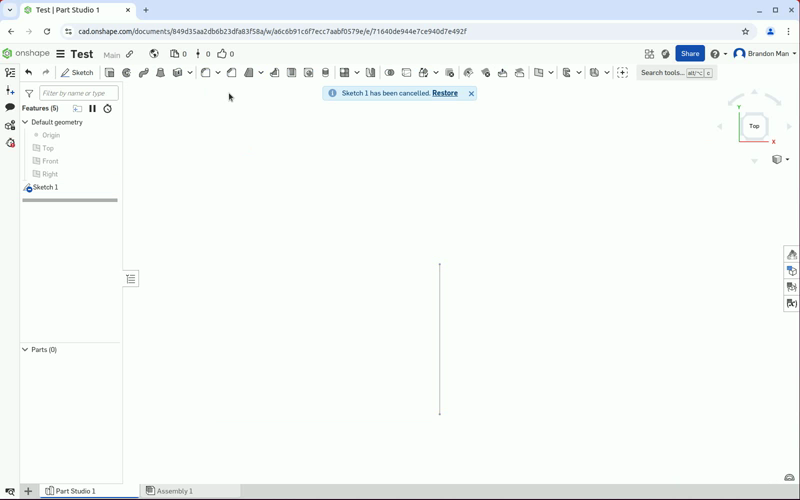
key(shift+s)
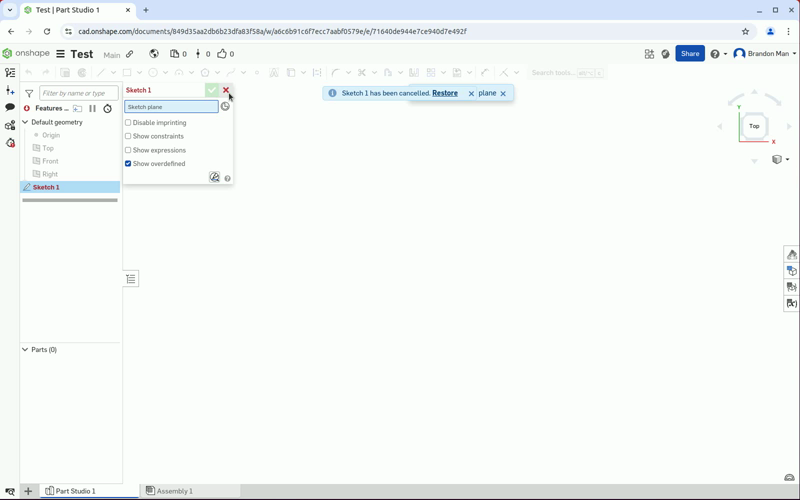
mouse_move(73, 150)
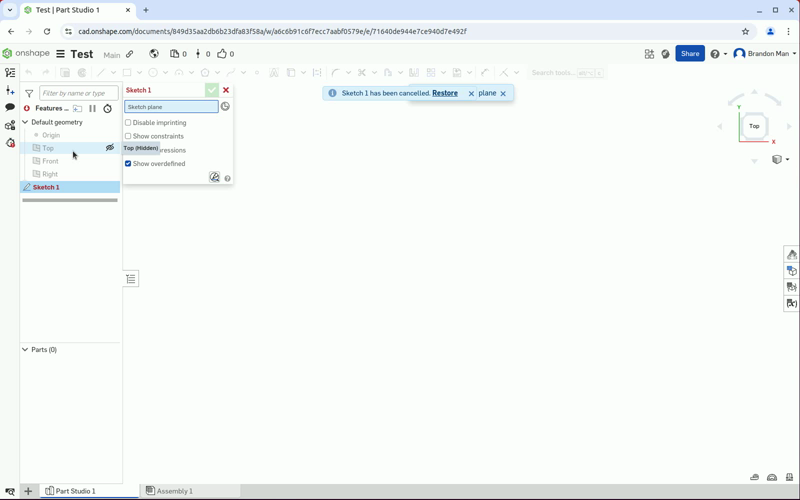
click(73, 150)
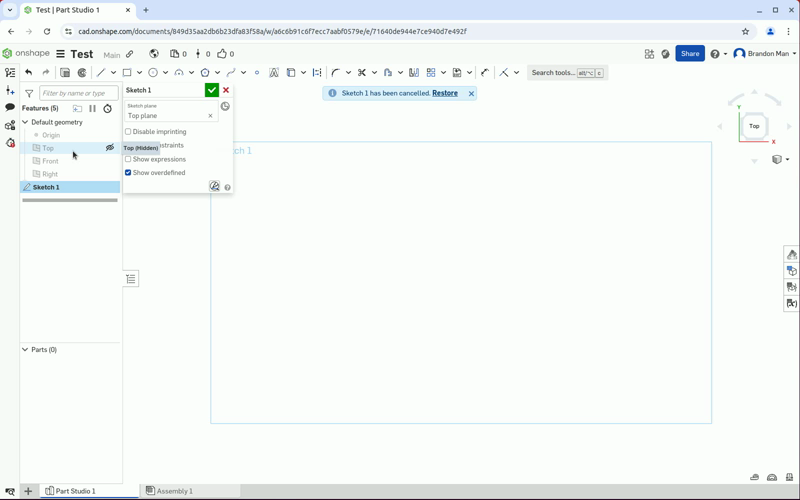
mouse_move(73, 352)
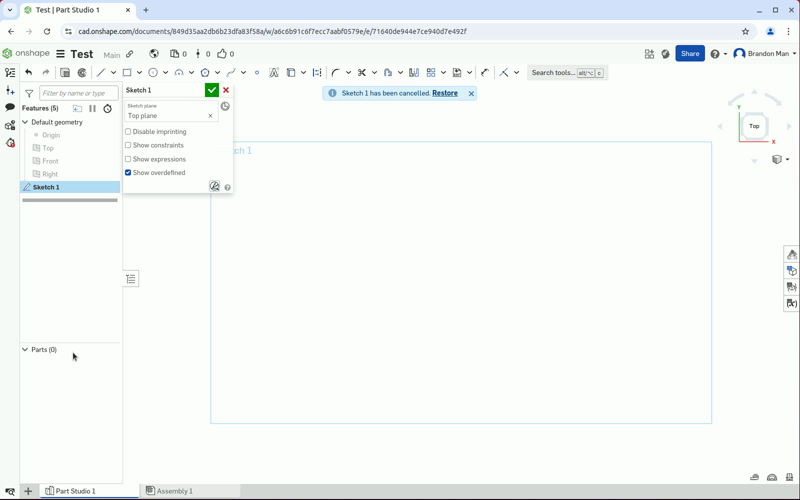
key(y)
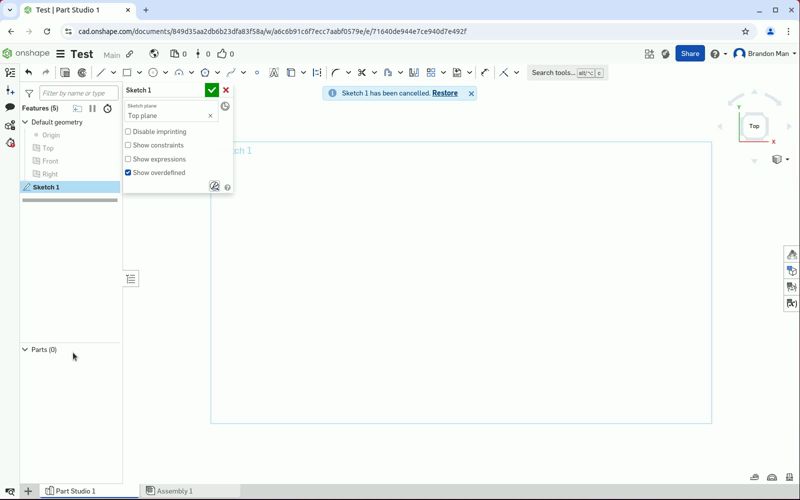
key(l)
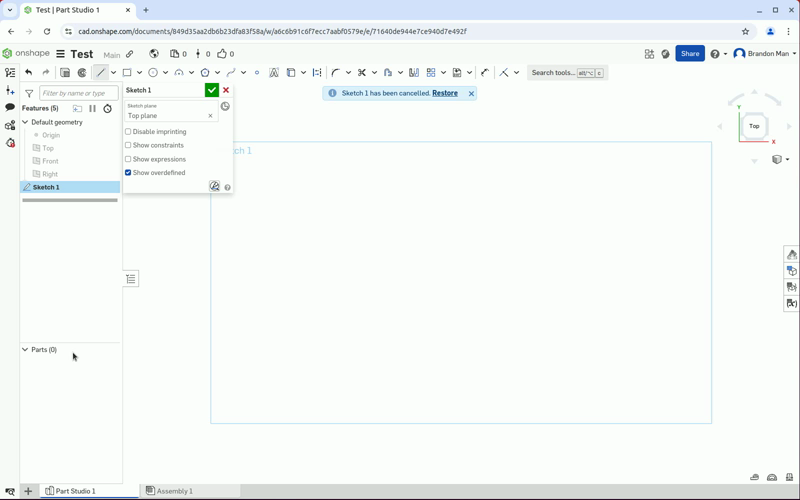
key_down(shift)
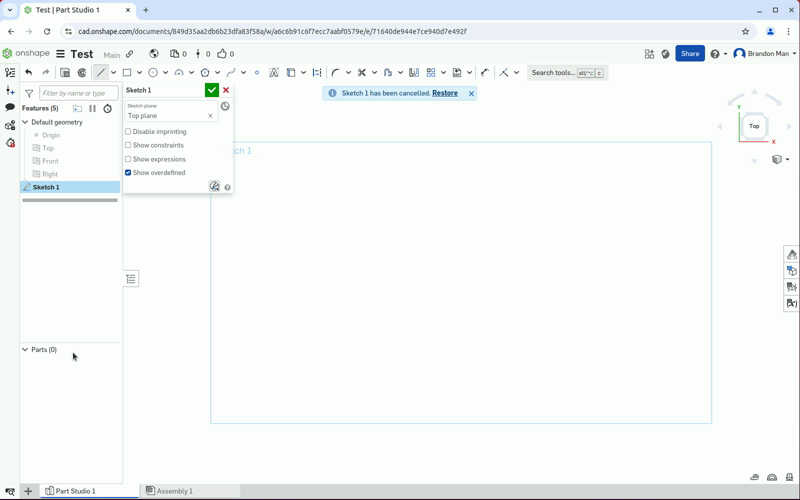
mouse_move(349, 282)
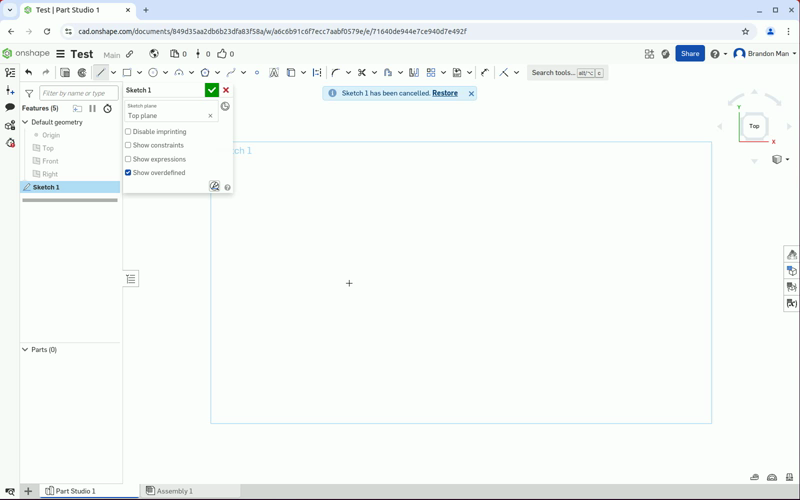
click(349, 282)
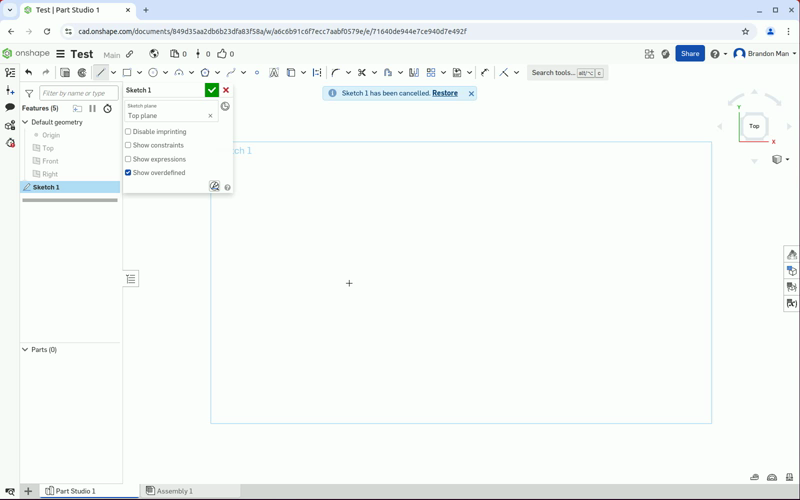
key_up(shift)
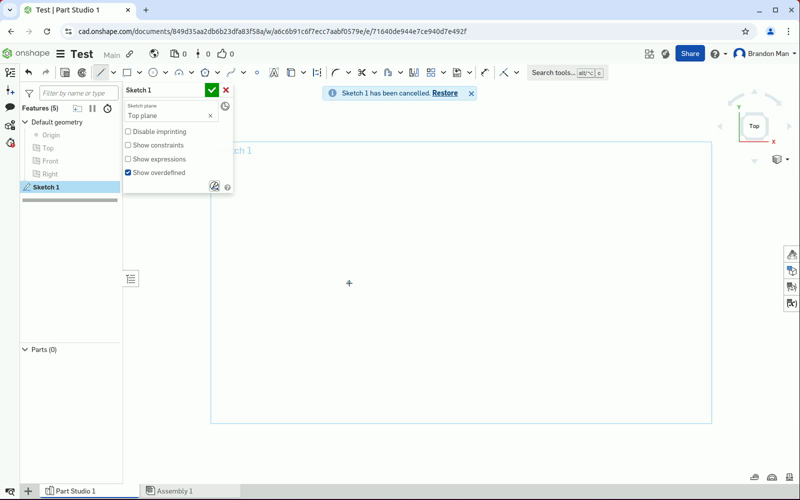
key_down(shift)
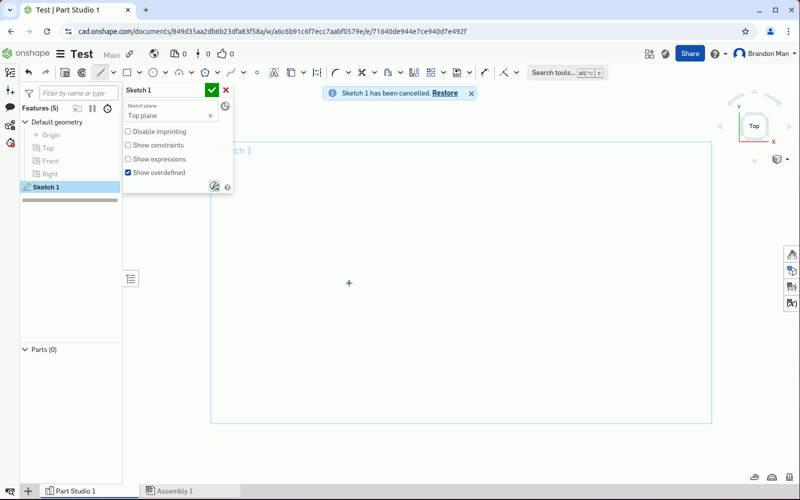
mouse_move(405, 378)
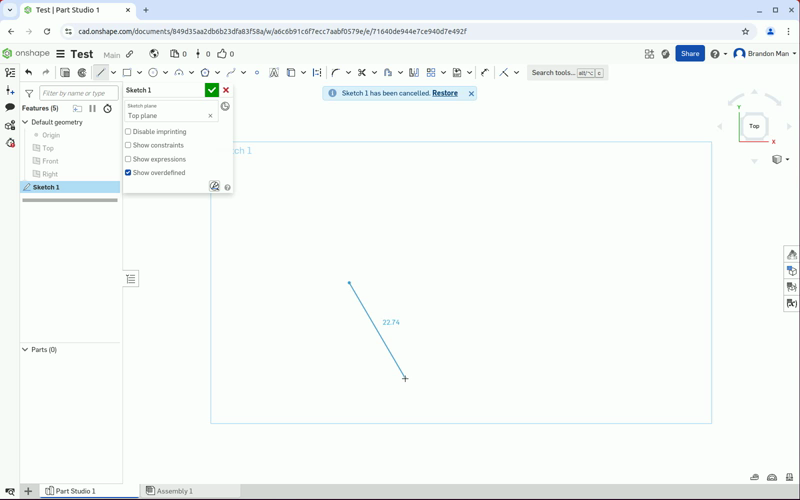
click(405, 378)
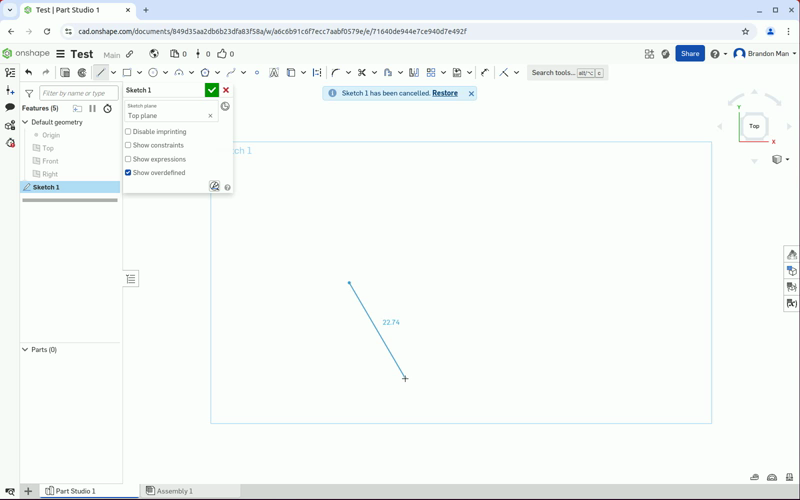
key_up(shift)
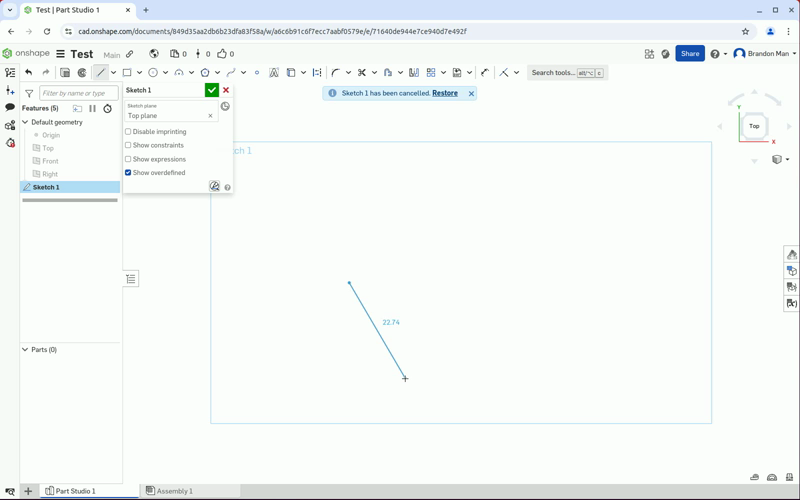
key_down(shift)
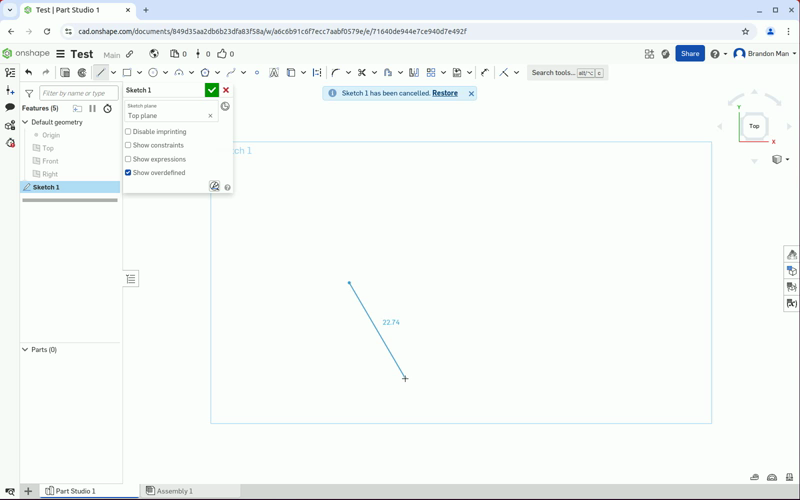
mouse_move(514, 378)
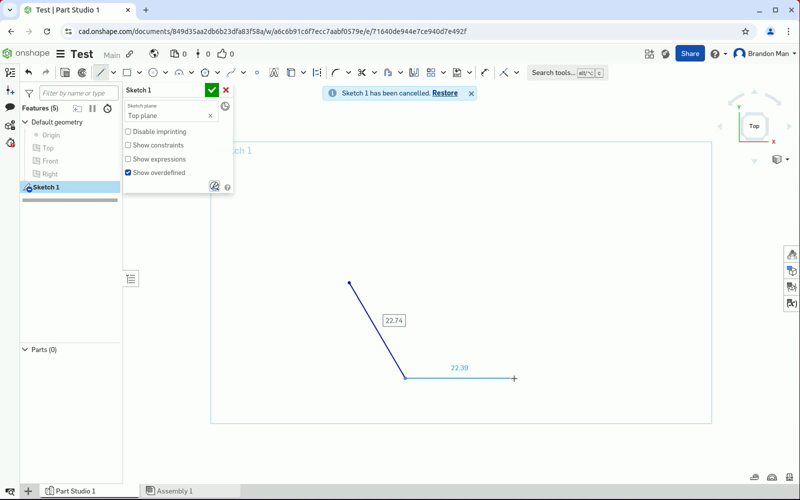
click(514, 378)
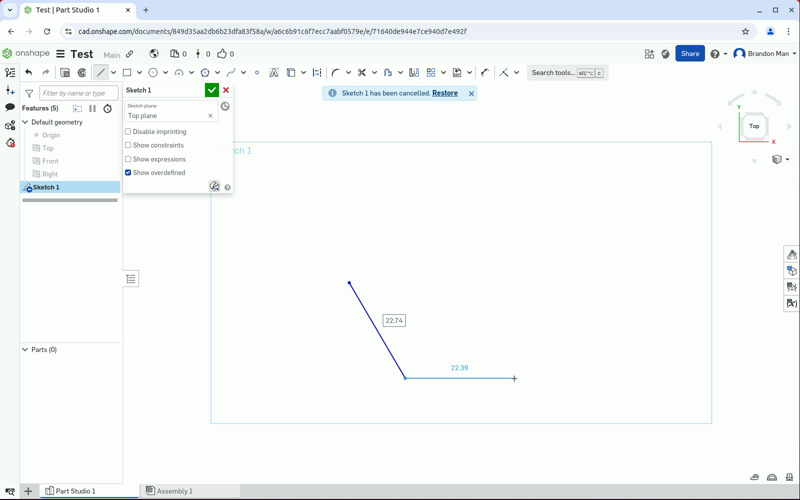
key_up(shift)
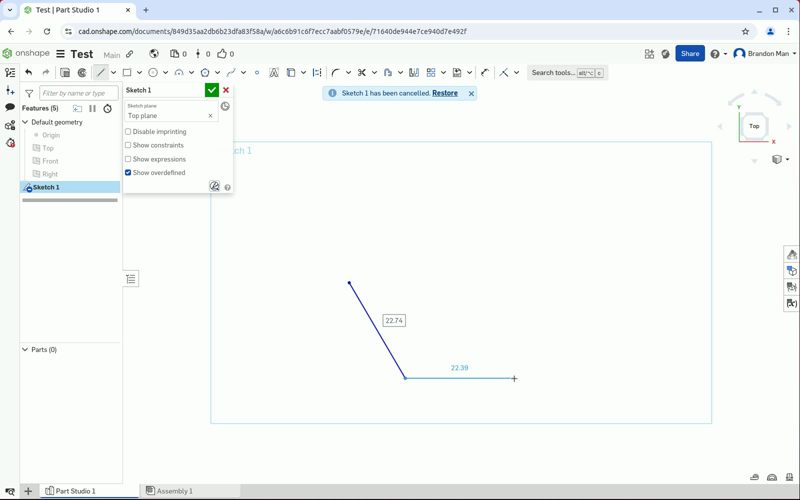
key_down(shift)
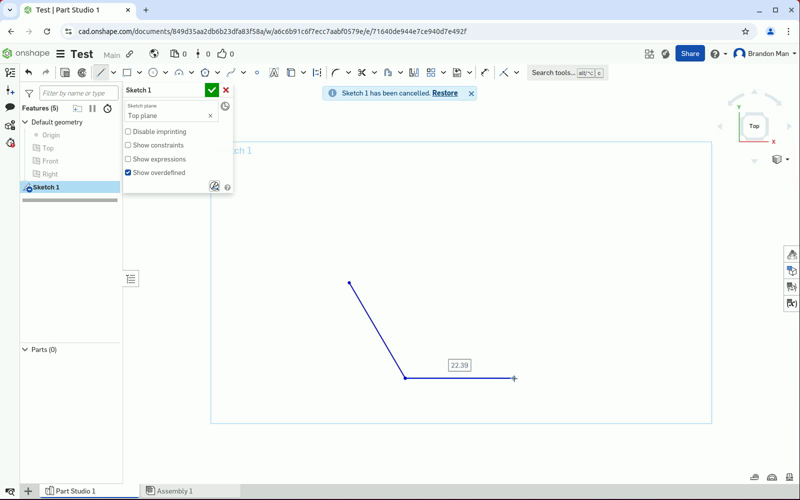
mouse_move(569, 282)
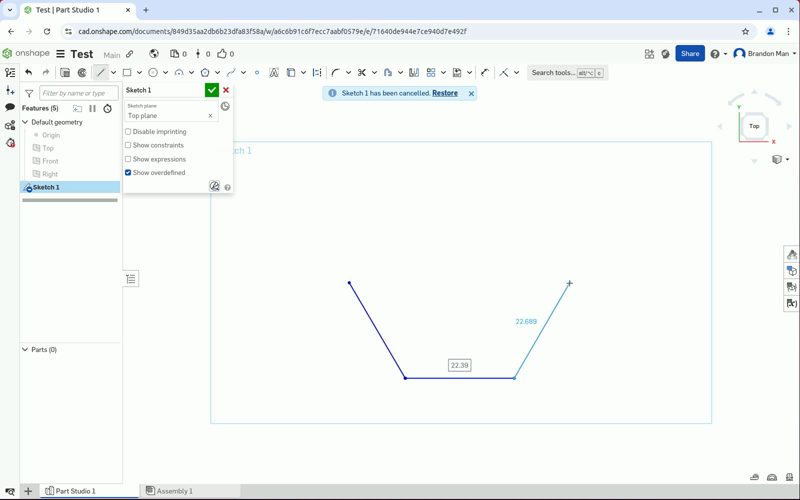
click(569, 282)
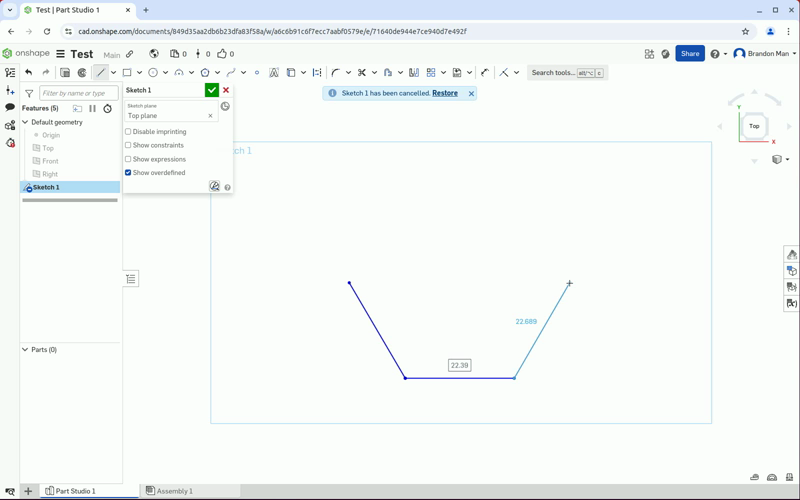
key_up(shift)
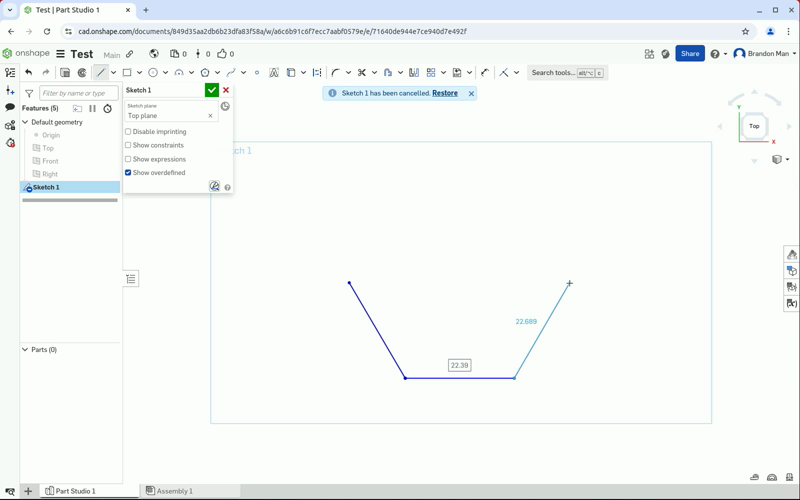
key_down(shift)
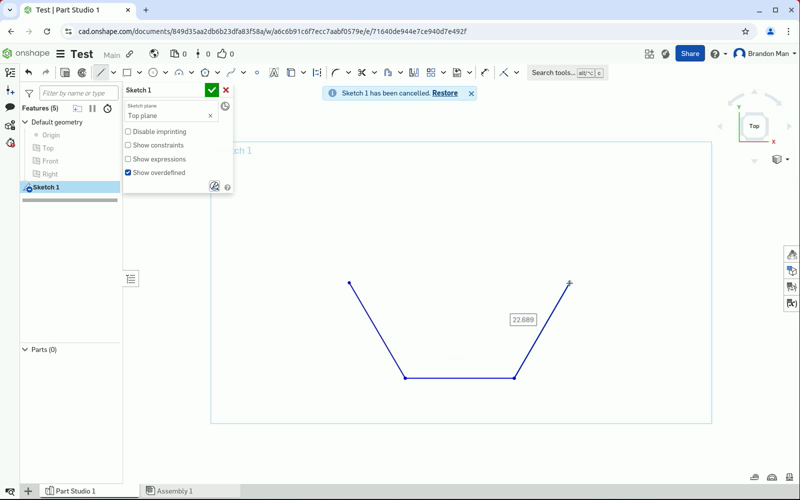
mouse_move(514, 187)
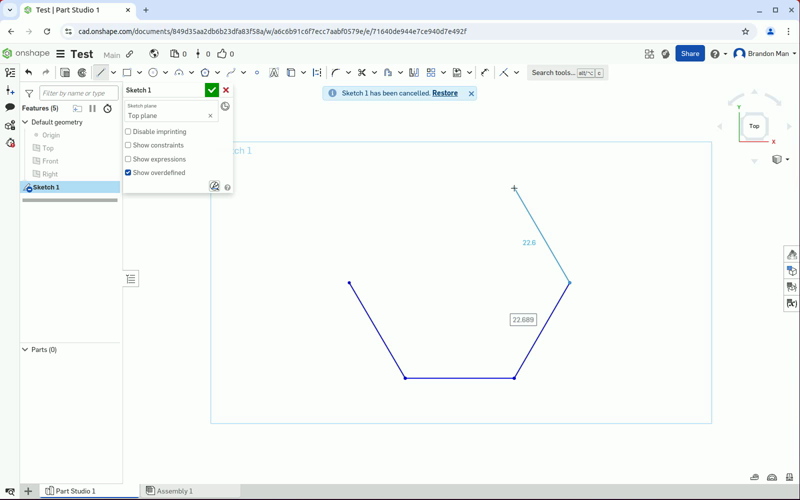
click(514, 187)
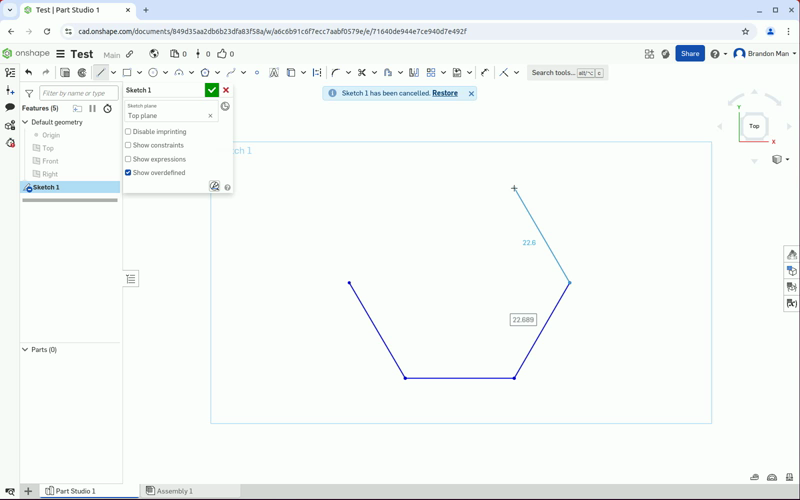
key_up(shift)
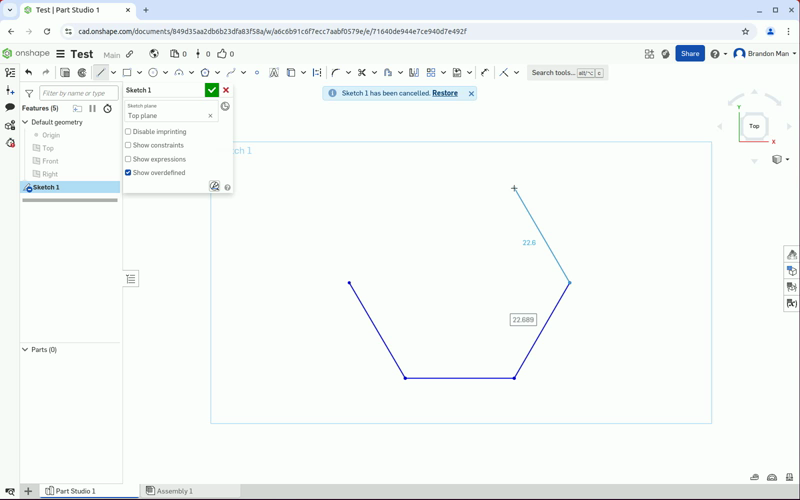
key_down(shift)
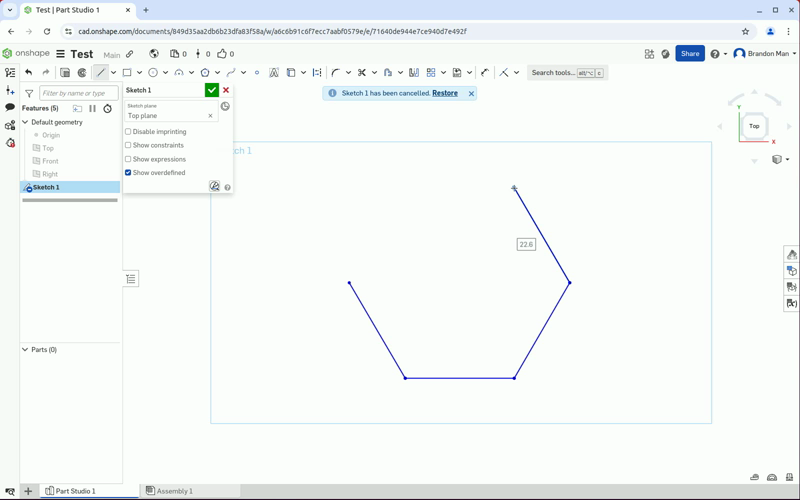
mouse_move(405, 187)
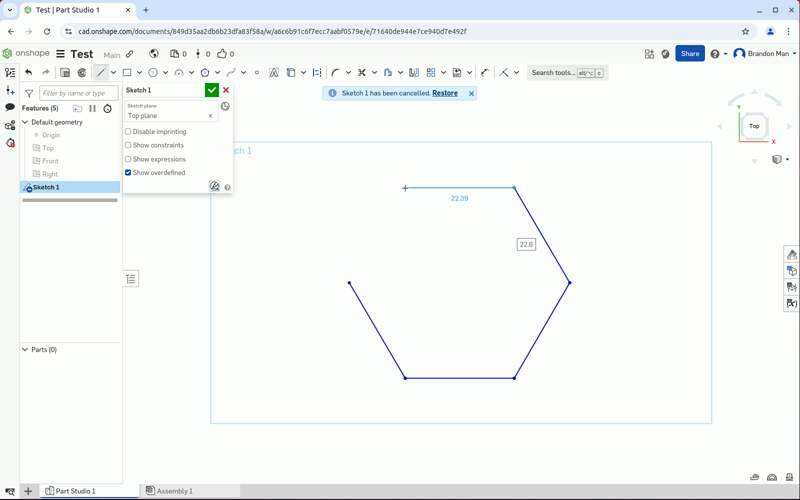
click(405, 187)
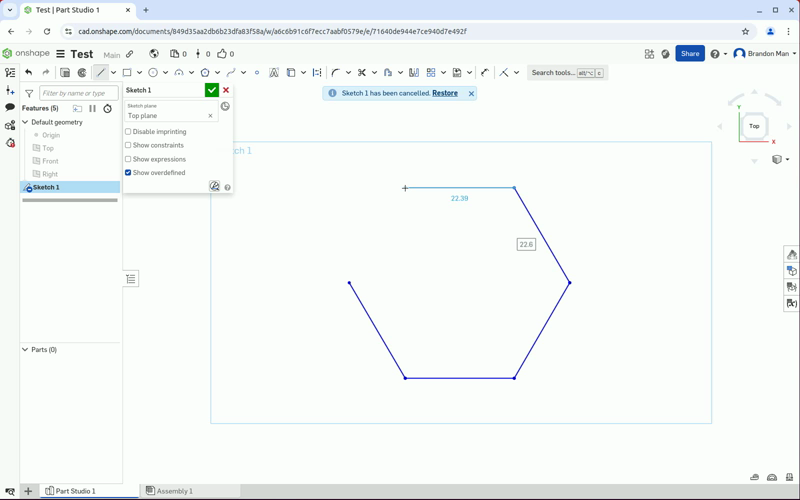
key_up(shift)
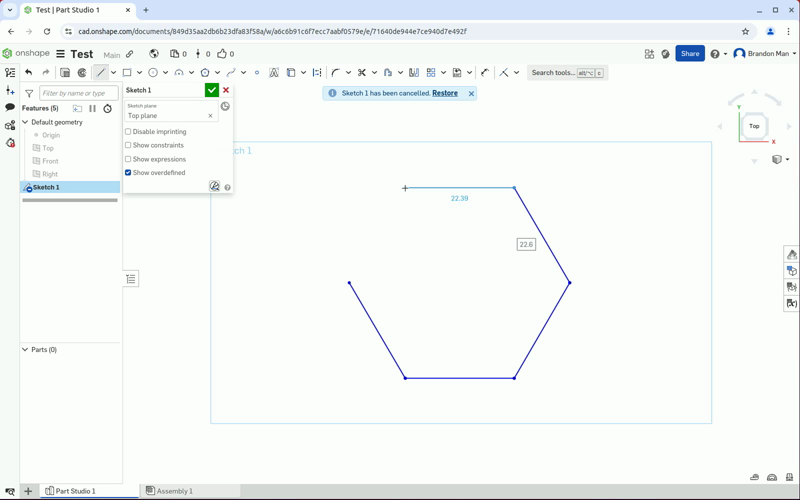
key_down(shift)
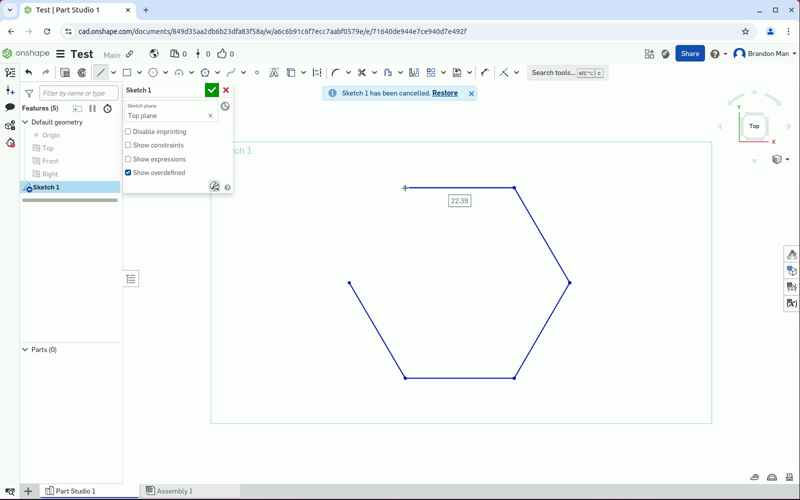
mouse_move(349, 282)
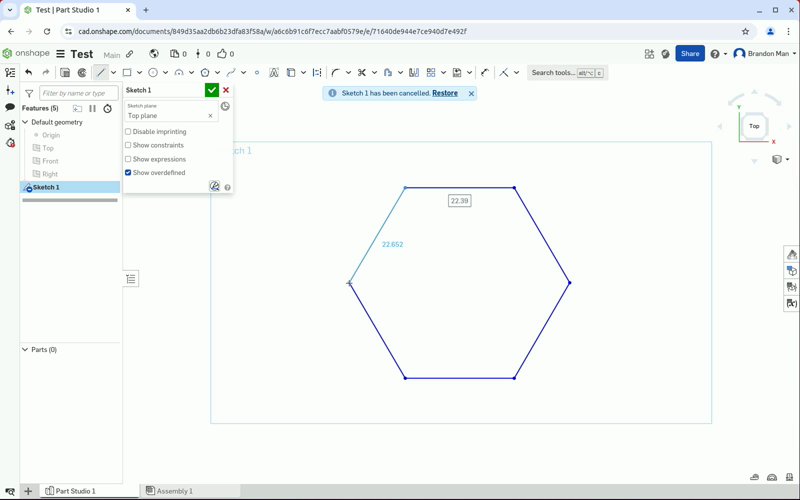
key_up(shift)
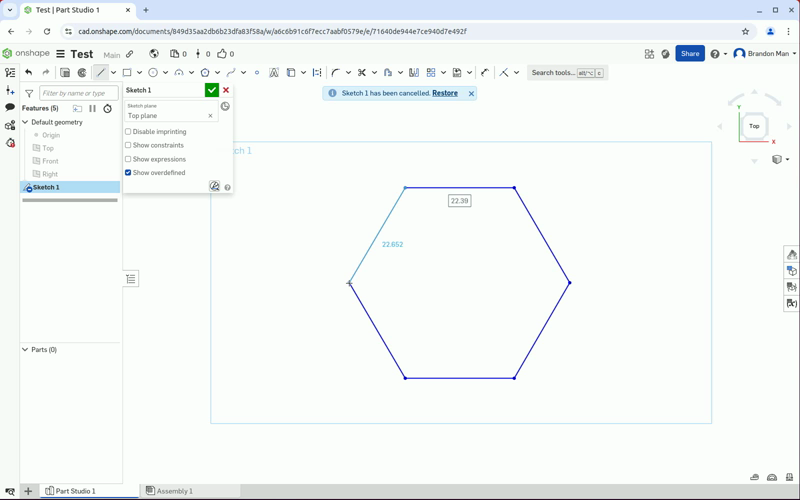
click(349, 282)
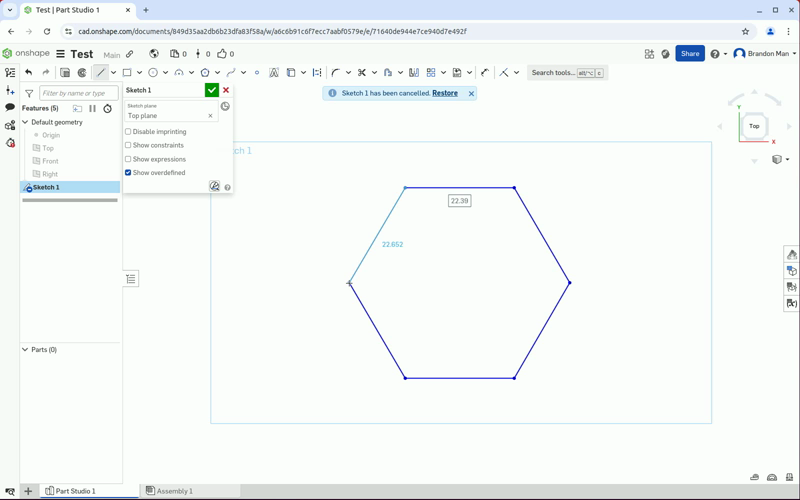
key(esc)
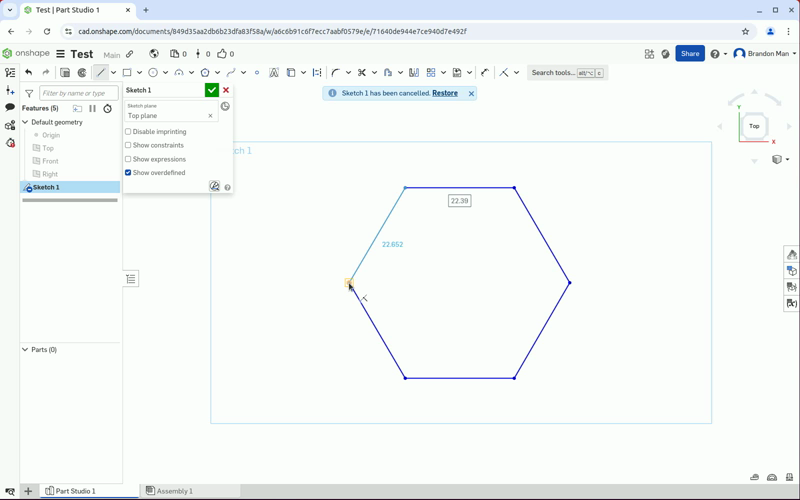
mouse_move(435, 252)
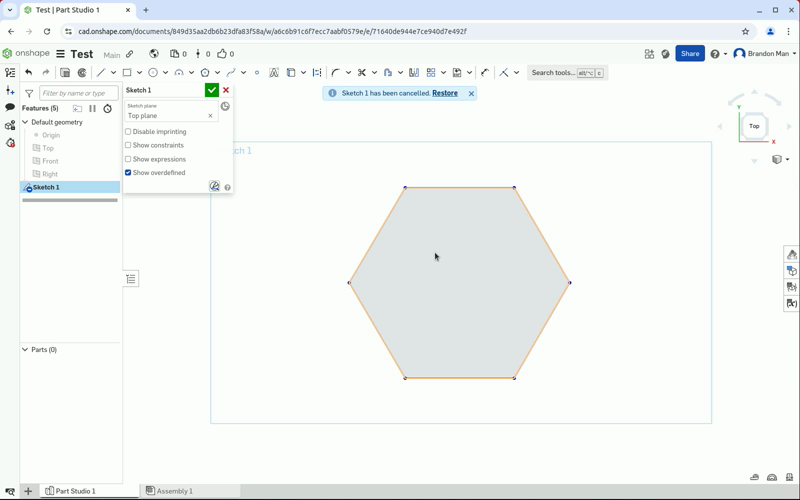
click(435, 252)
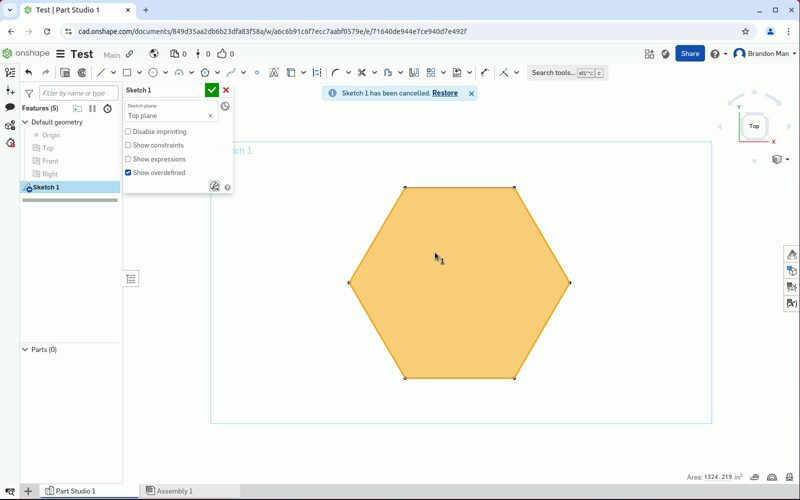
mouse_move(73, 352)
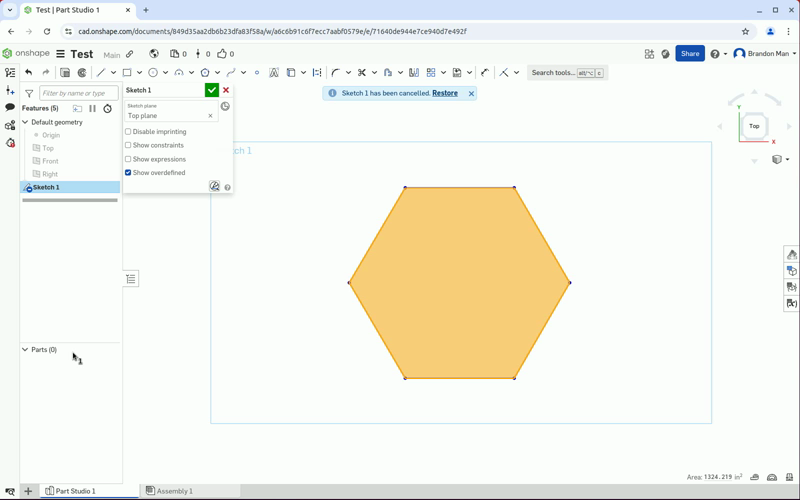
key(shift+y)
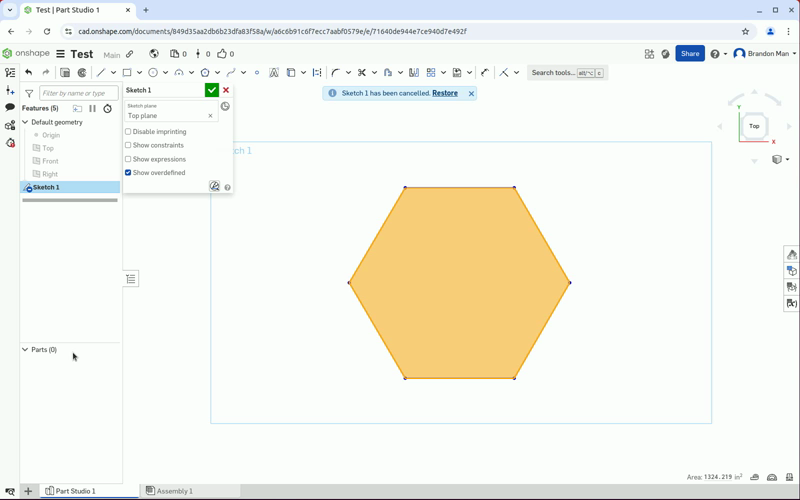
key(shift+e)
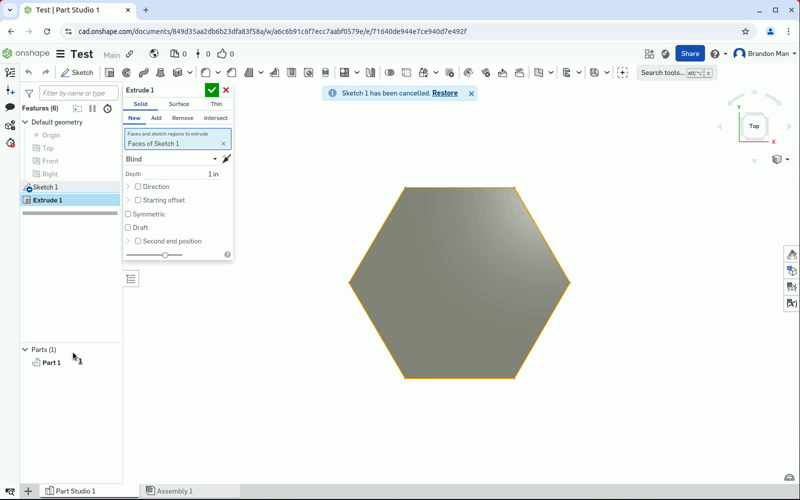
mouse_move(143, 106)
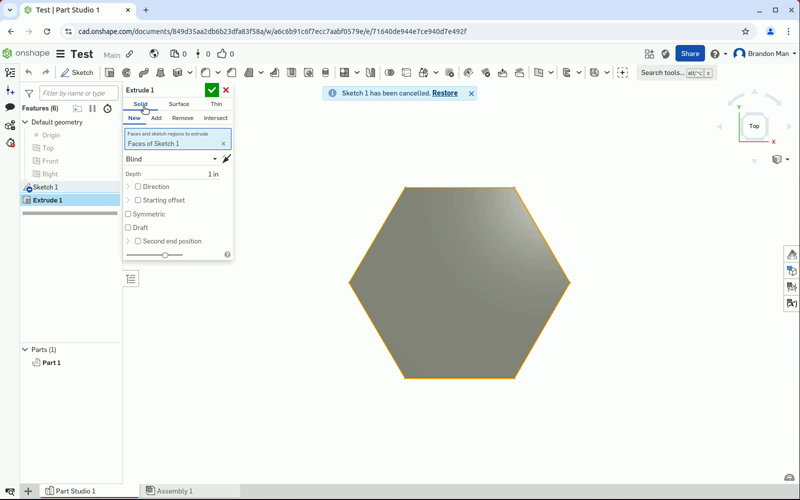
click(143, 106)
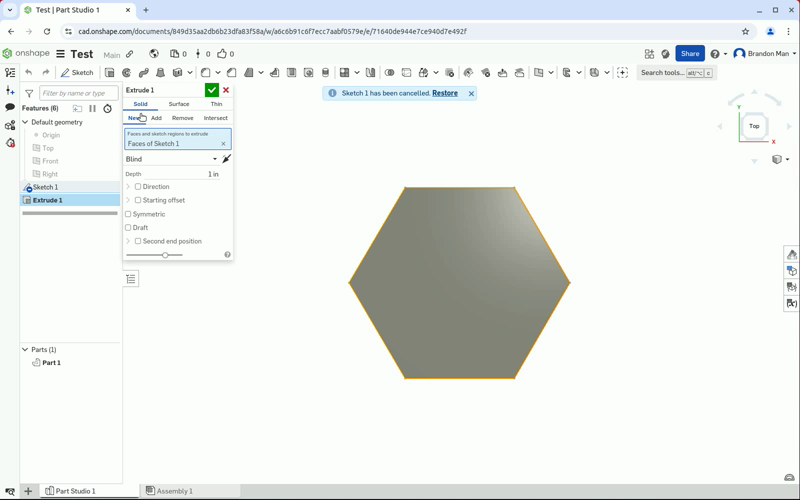
mouse_move(137, 120)
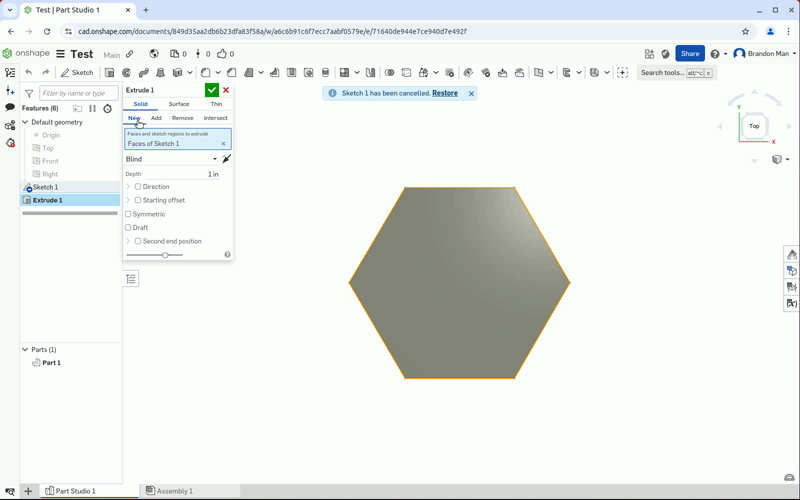
click(137, 120)
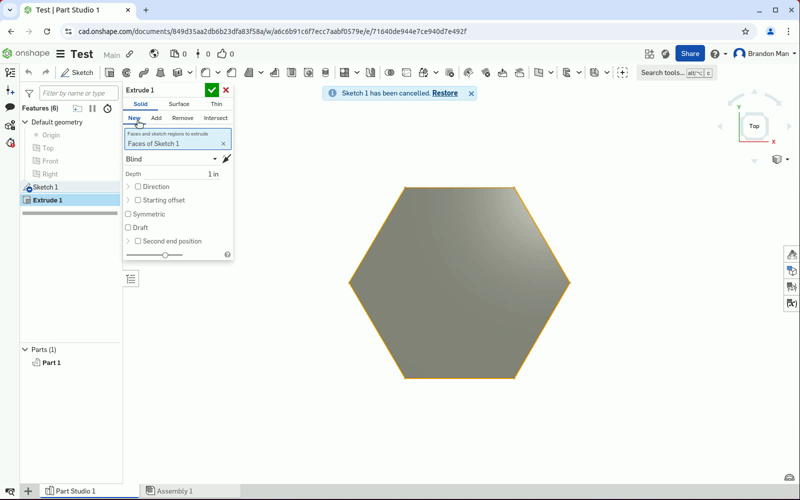
key(tab, 4)
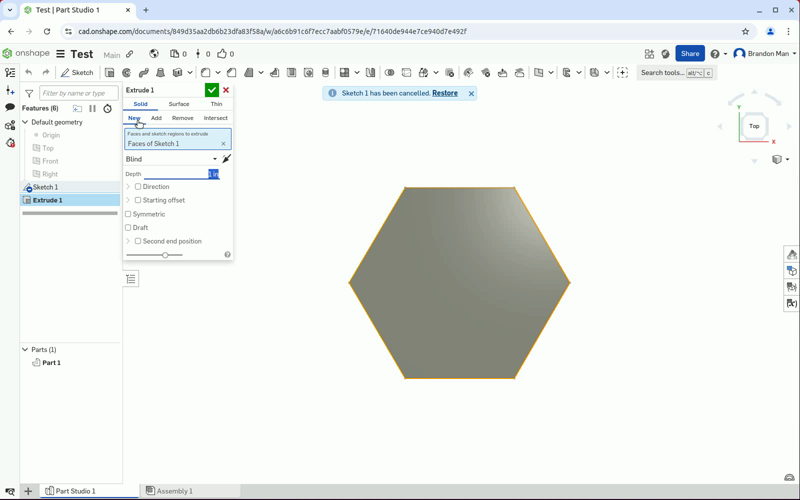
text(15.405)
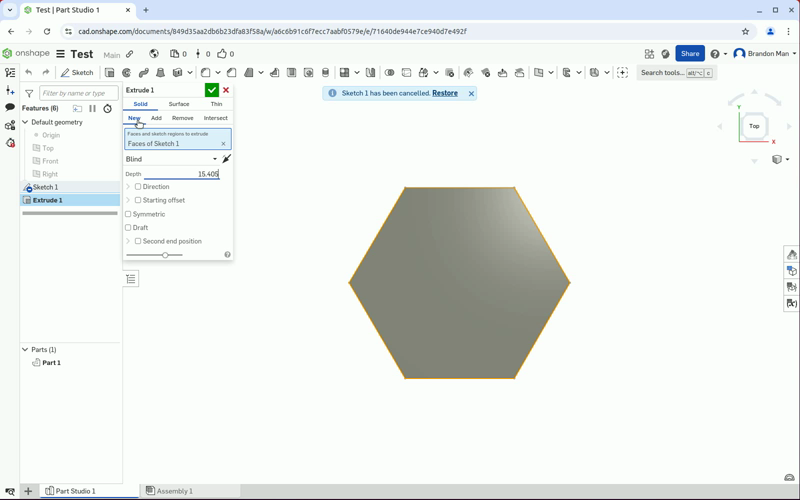
key(enter)
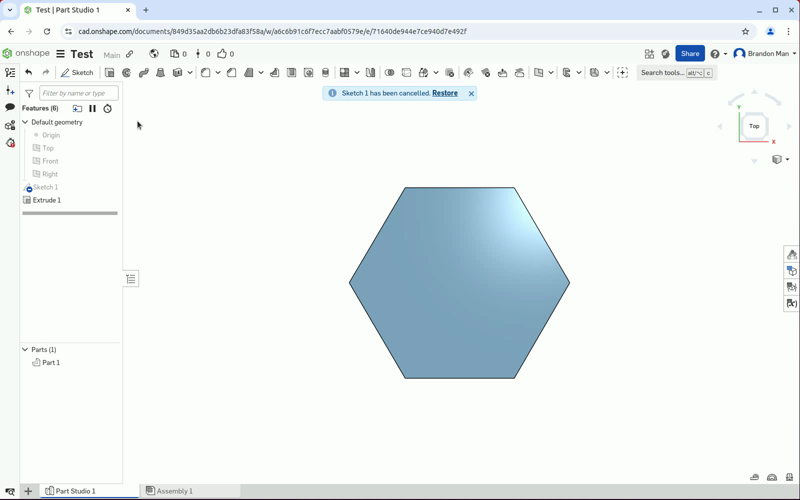
key(shift+h)
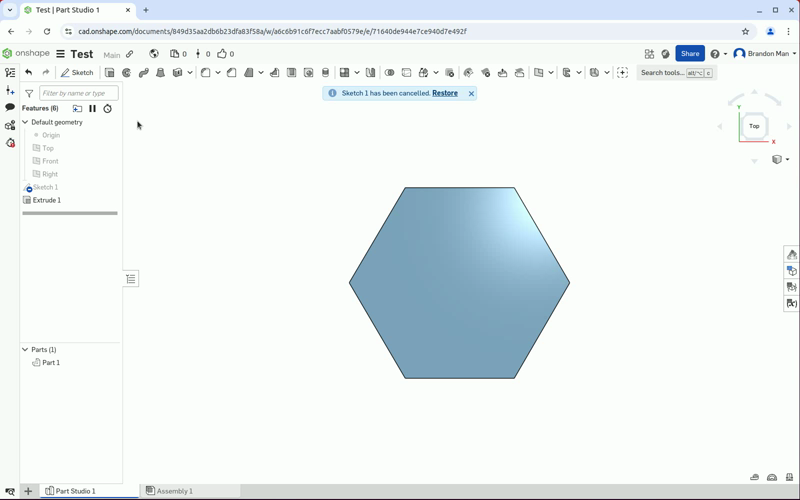
key(shift+h)
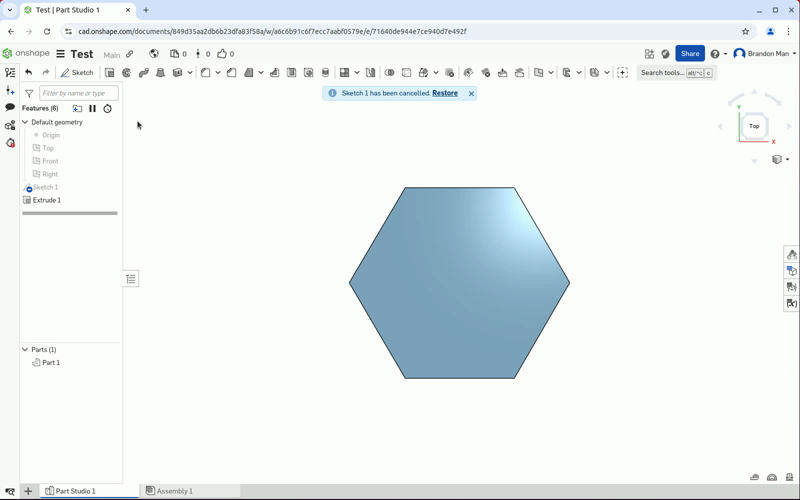
mouse_move(73, 189)
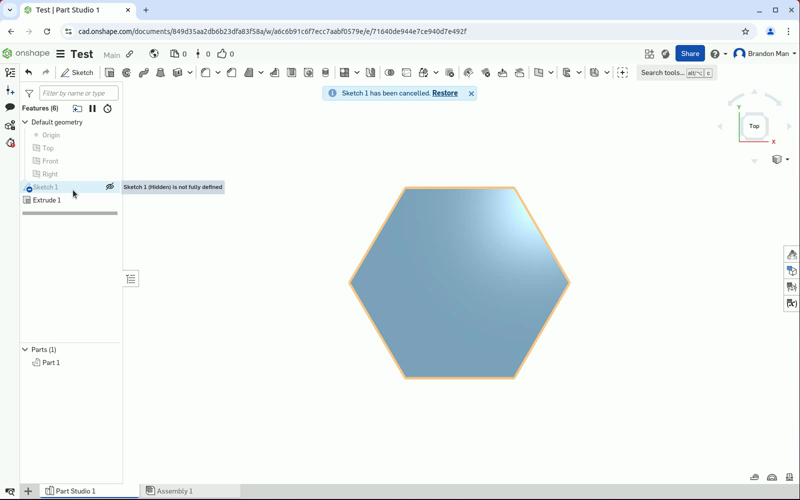
click(73, 189)
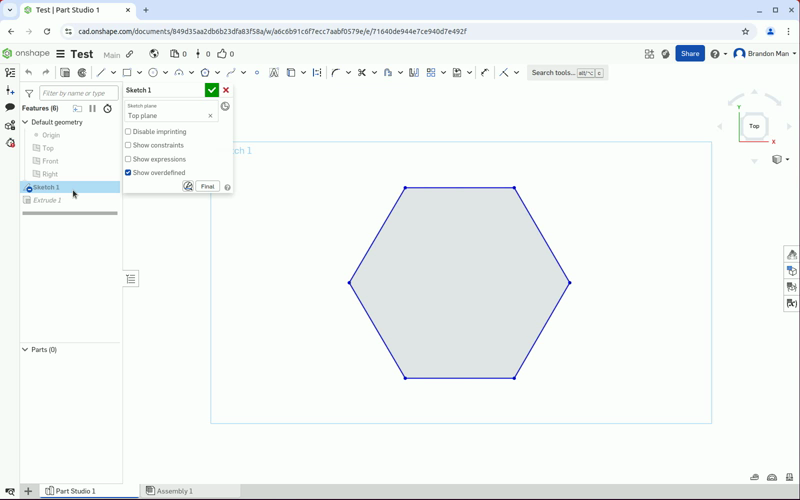
mouse_move(229, 92)
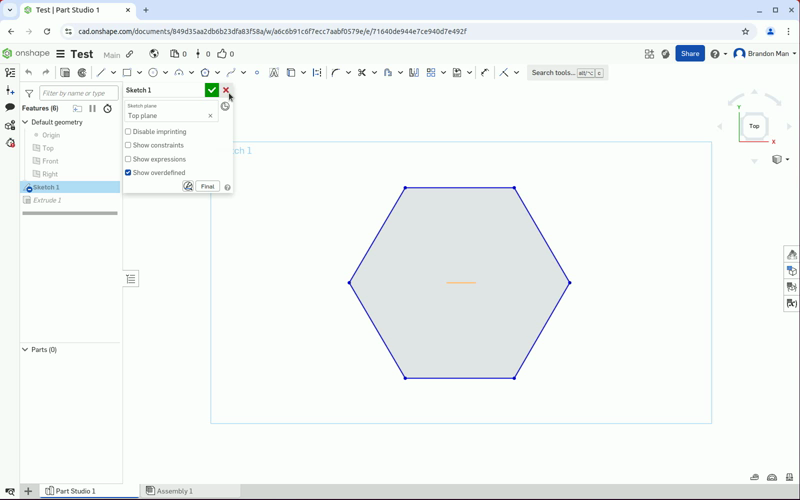
click(229, 92)
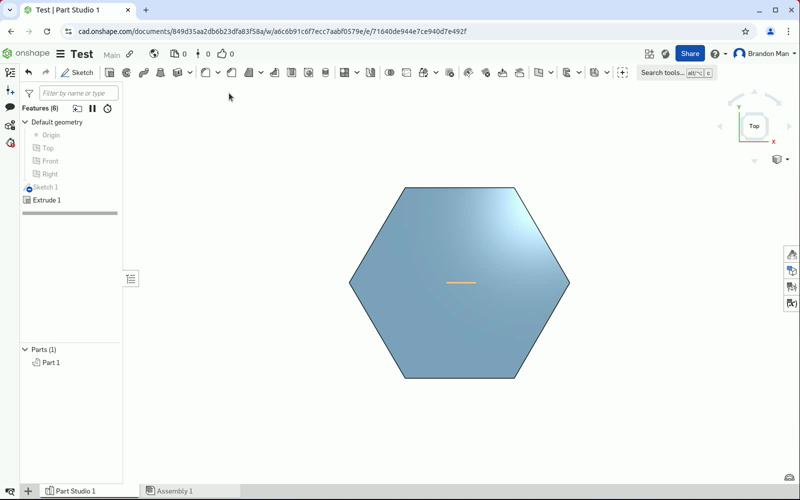
mouse_move(541, 75)
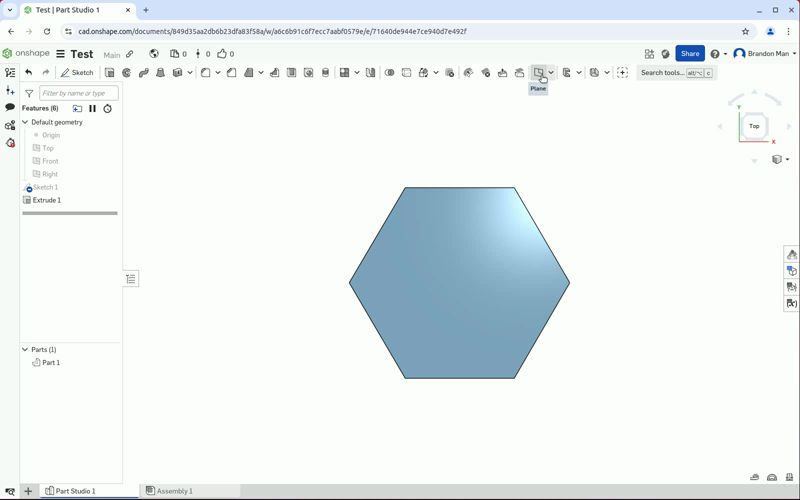
click(541, 75)
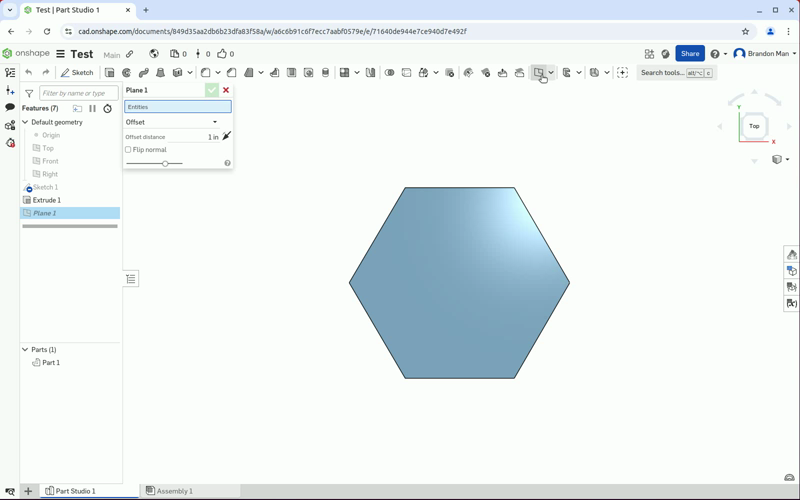
mouse_move(73, 150)
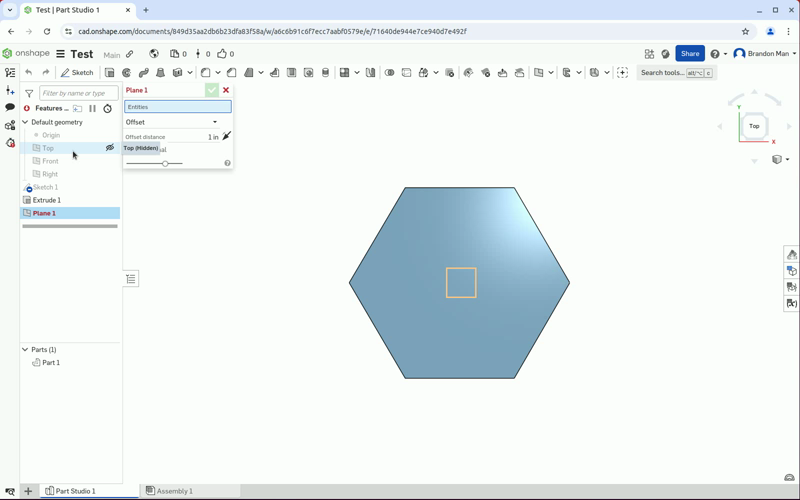
click(73, 150)
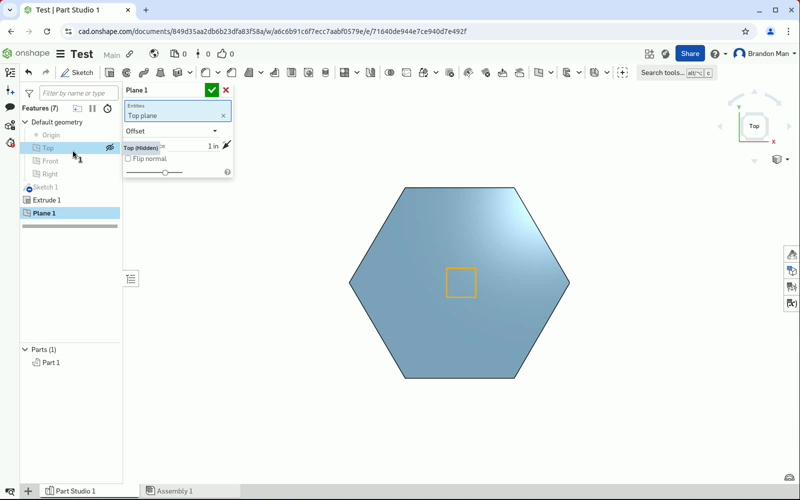
key(tab, 2)
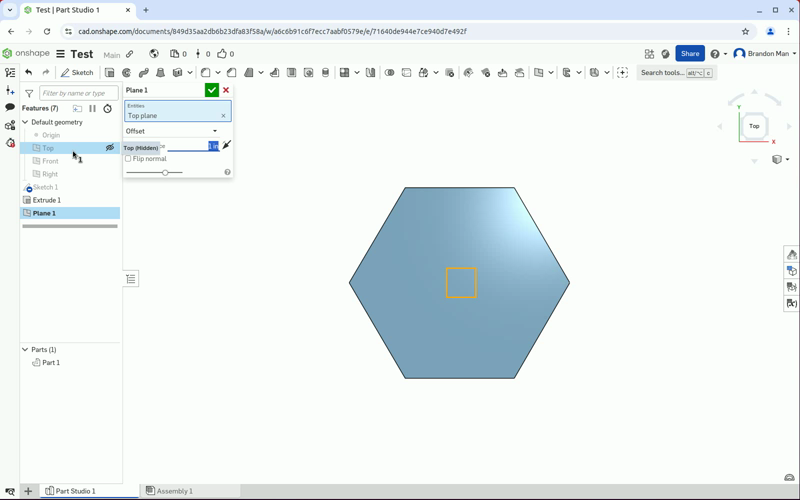
text(15.405)
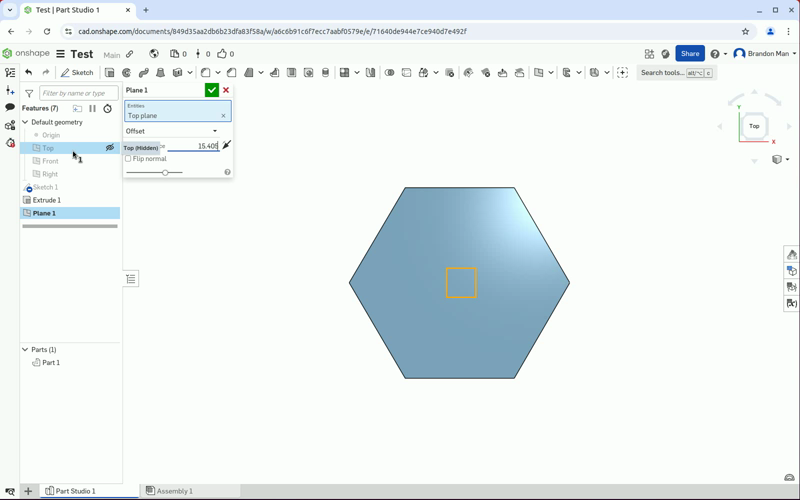
key(enter, 2)
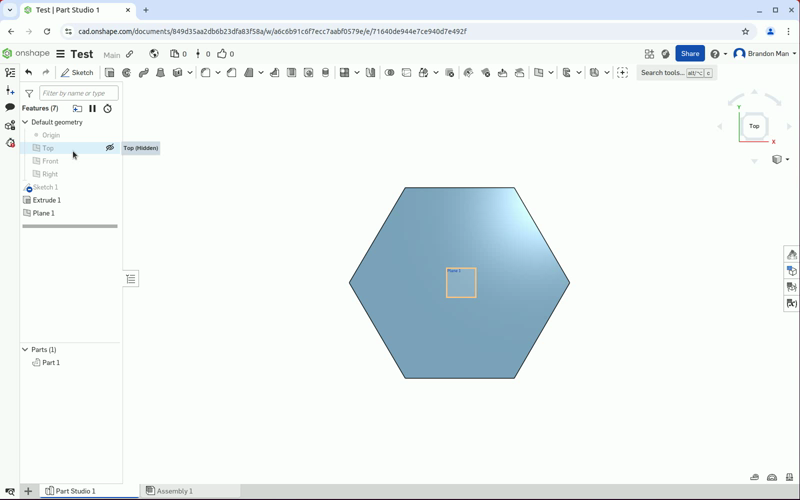
key(shift+s)
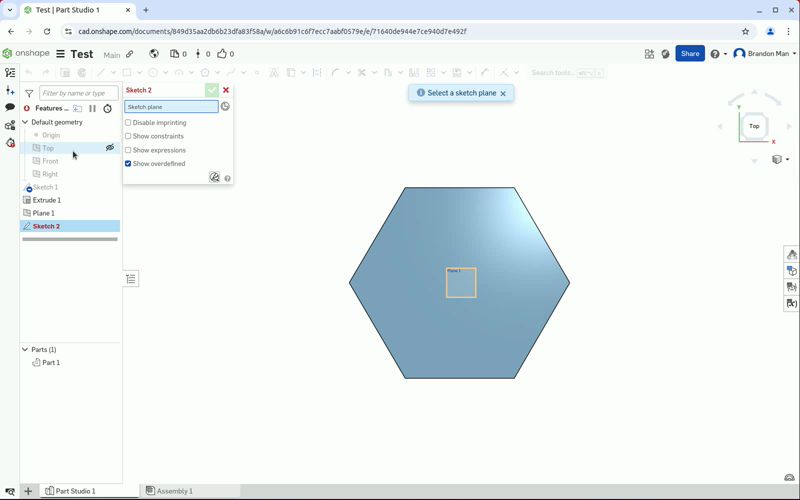
mouse_move(73, 215)
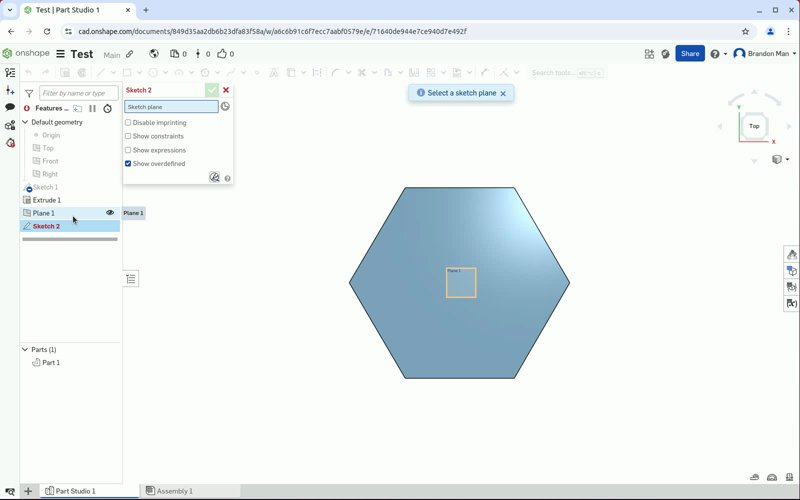
click(73, 215)
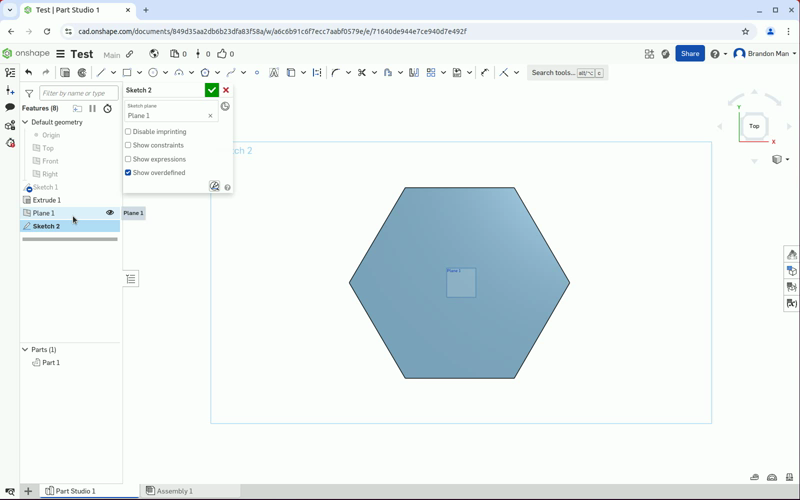
mouse_move(73, 352)
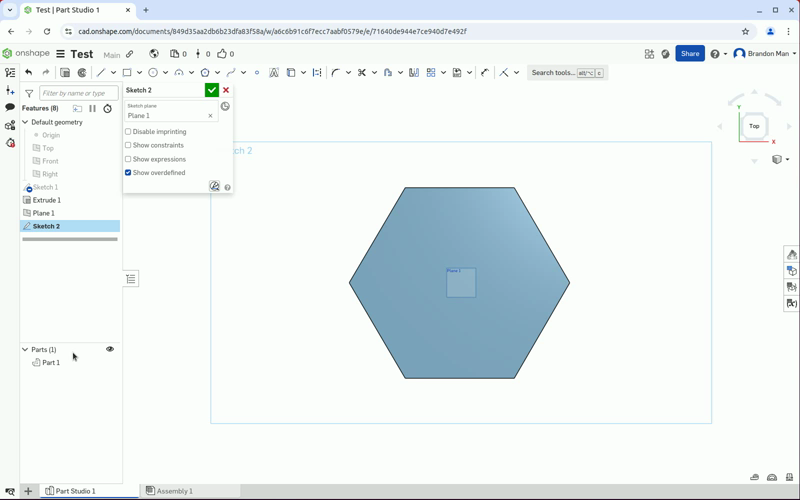
key(y)
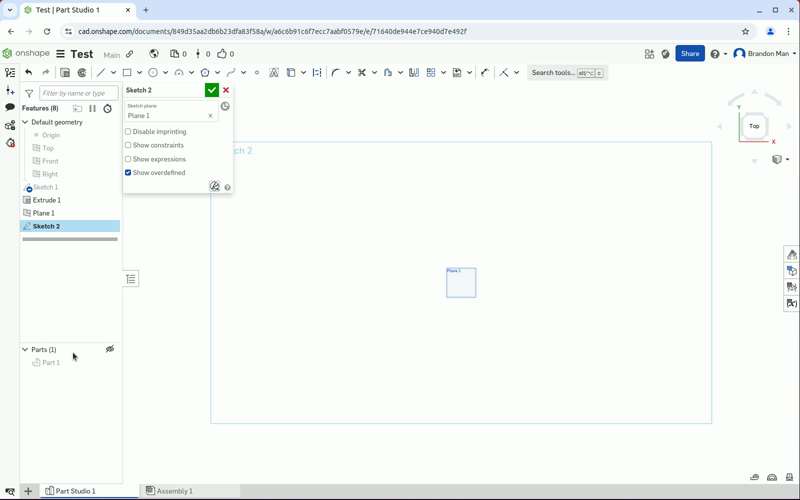
key(c)
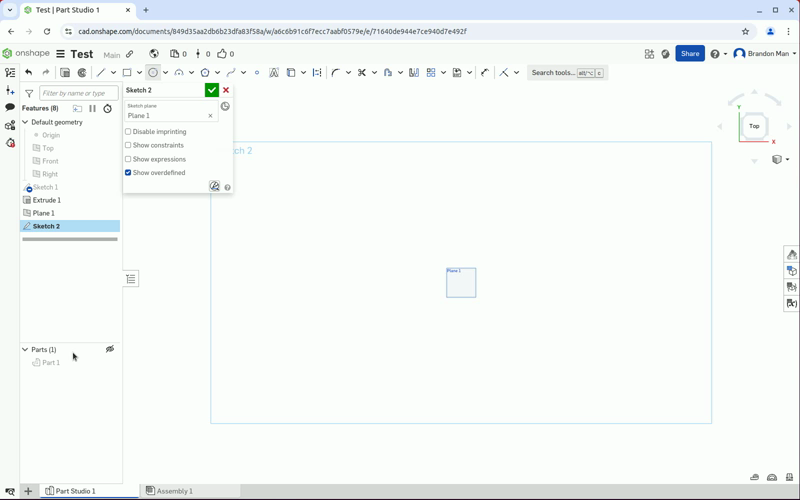
key_down(shift)
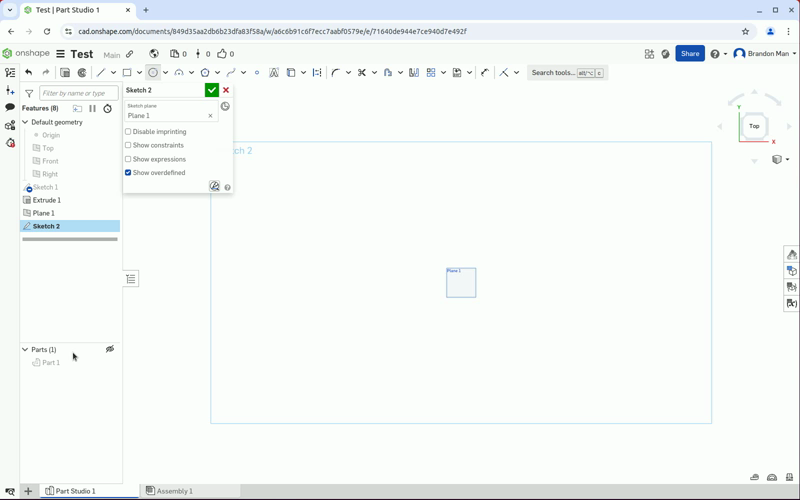
mouse_move(461, 282)
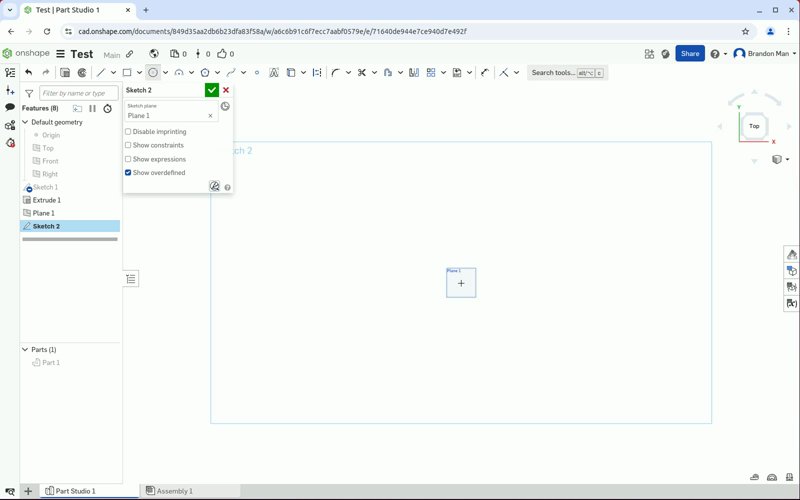
click(461, 282)
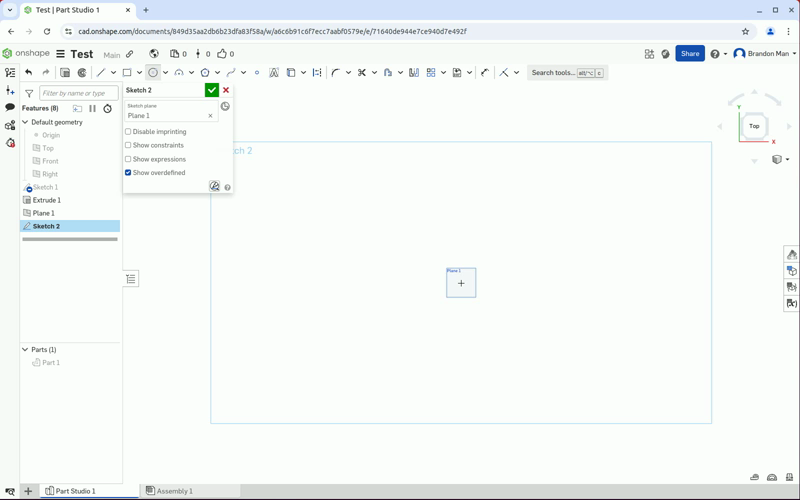
key_up(shift)
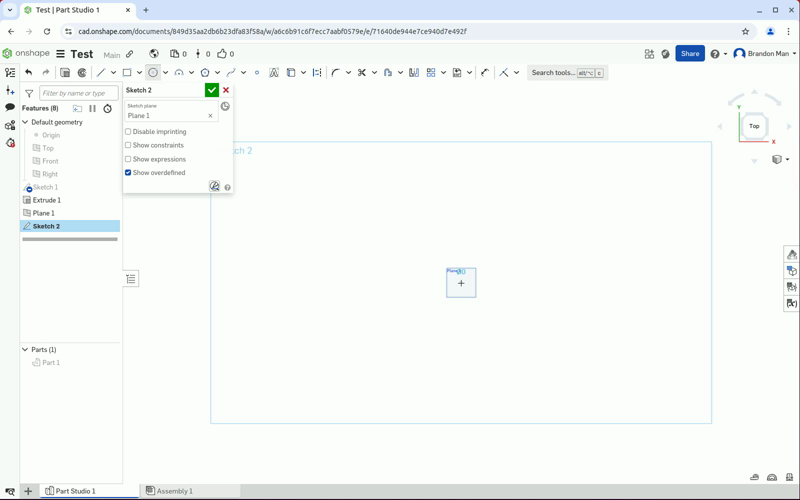
mouse_move(552, 282)
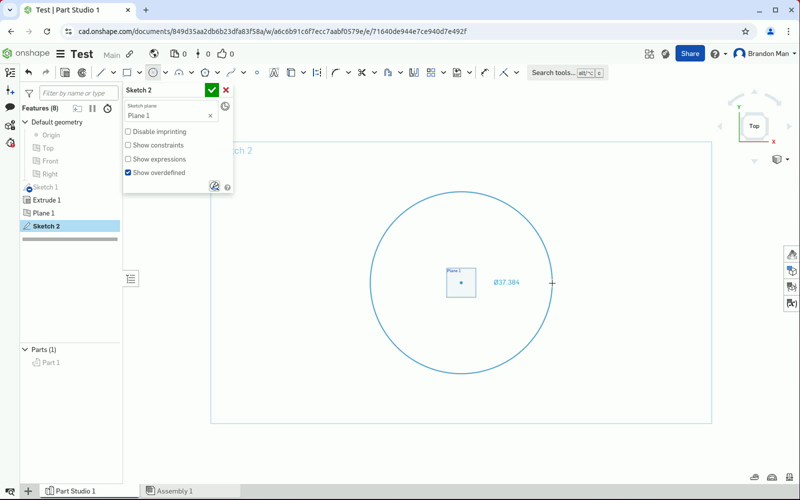
click(552, 282)
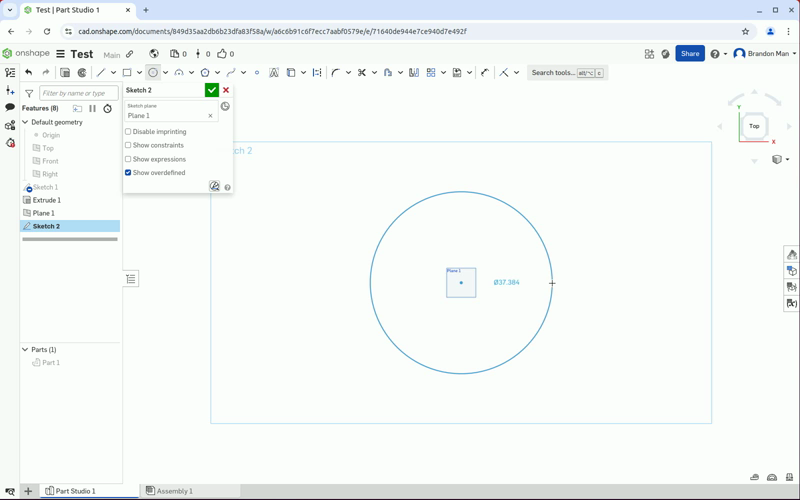
key(esc)
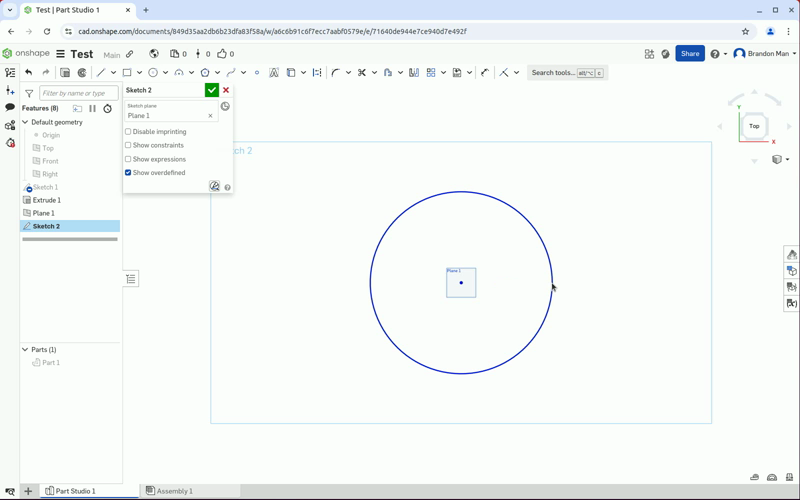
mouse_move(466, 218)
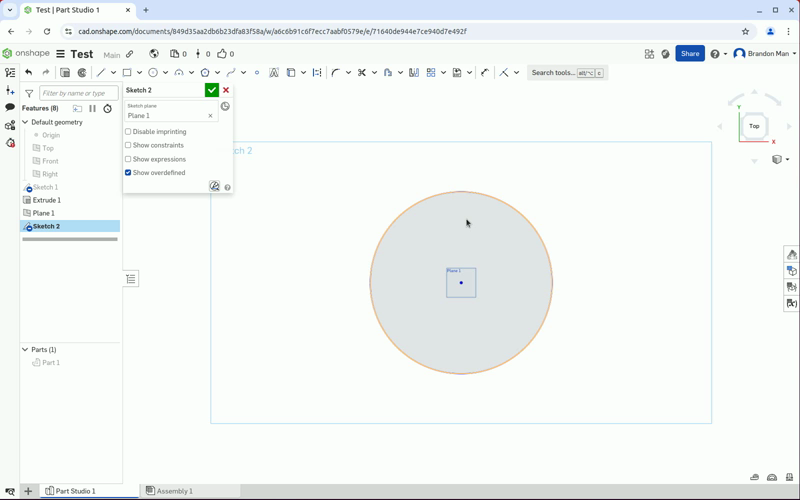
click(466, 218)
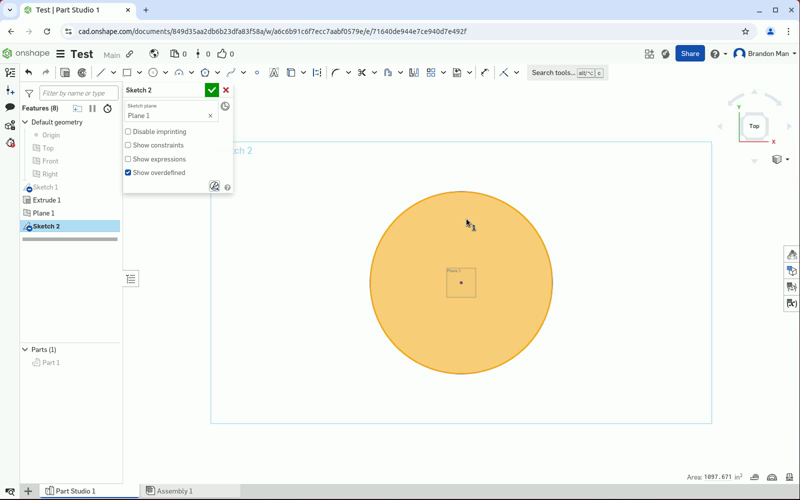
mouse_move(73, 352)
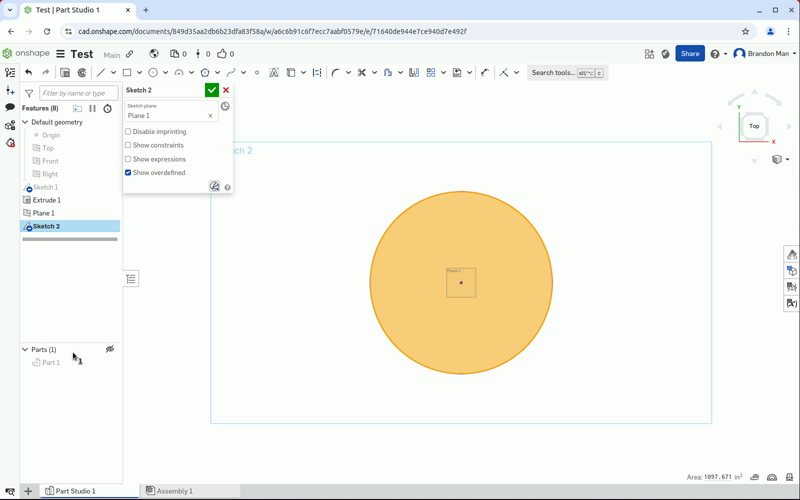
key(shift+y)
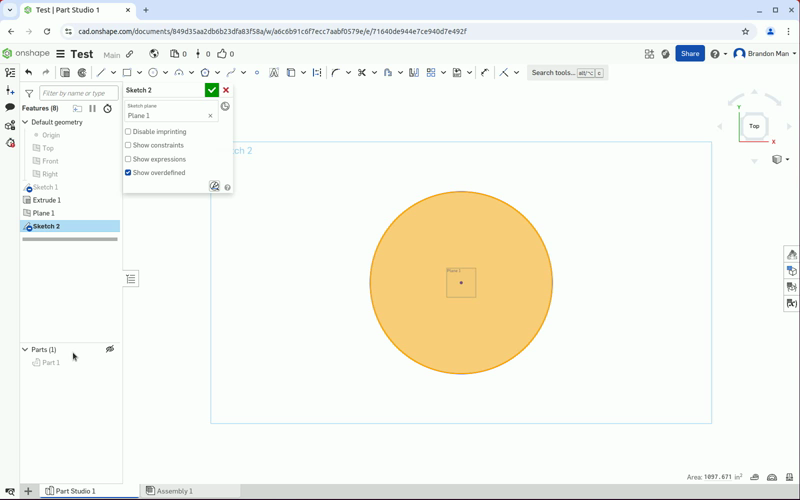
key(shift+e)
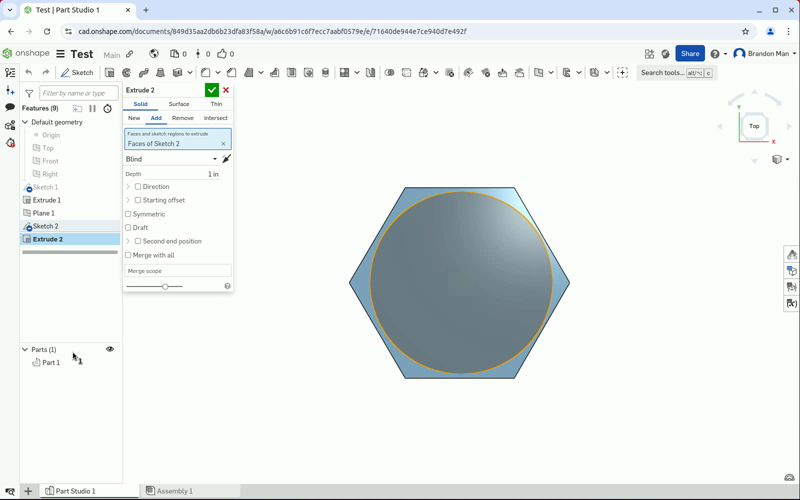
mouse_move(143, 106)
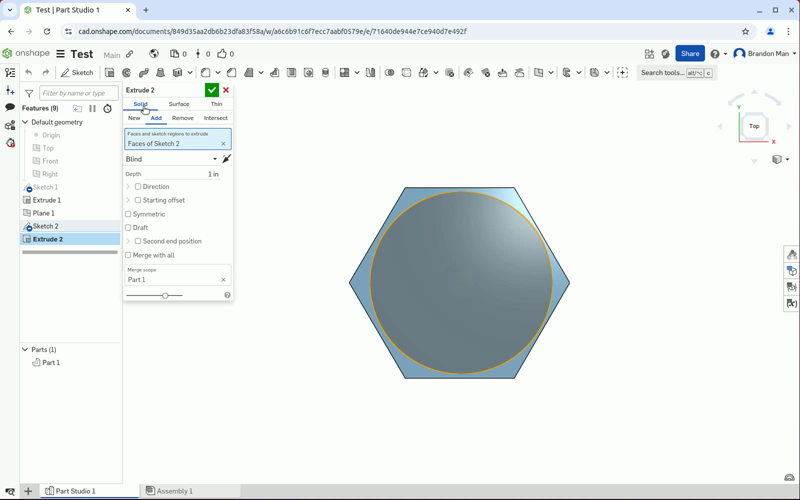
click(143, 106)
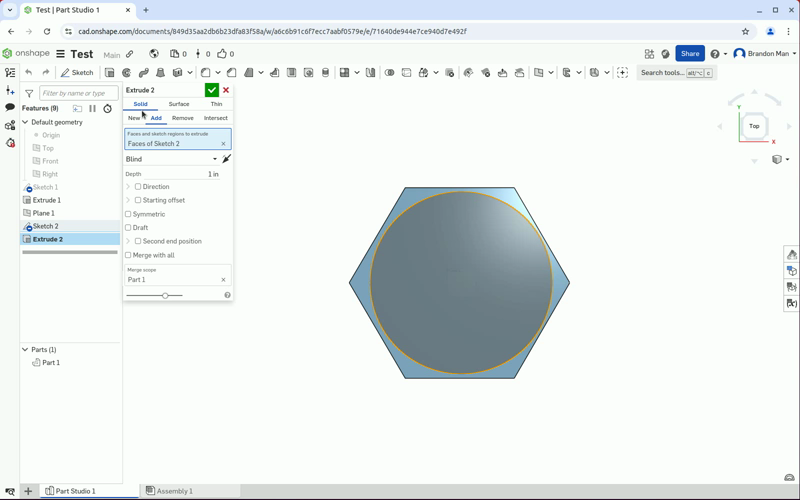
mouse_move(137, 120)
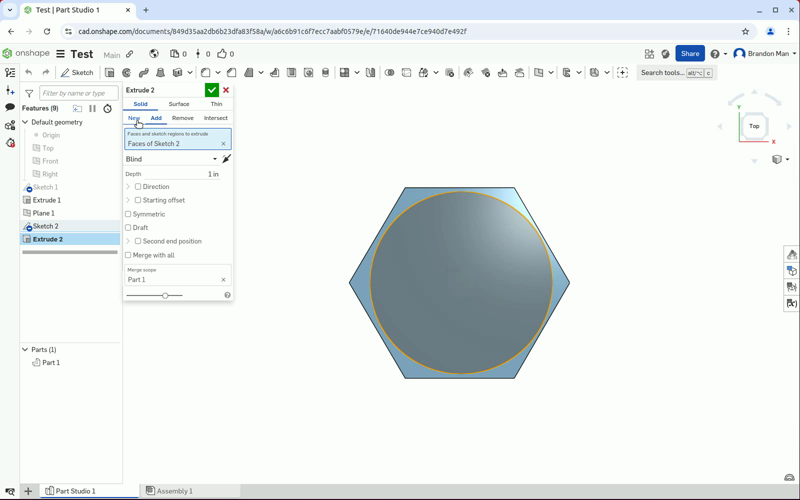
click(137, 120)
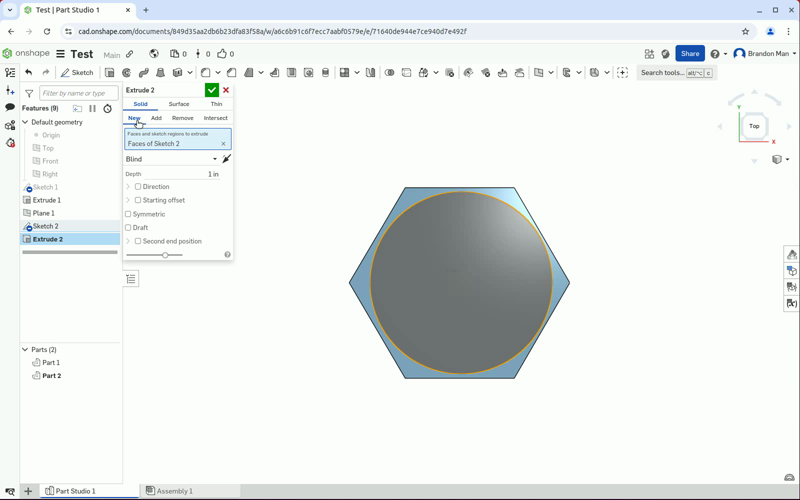
key(tab, 4)
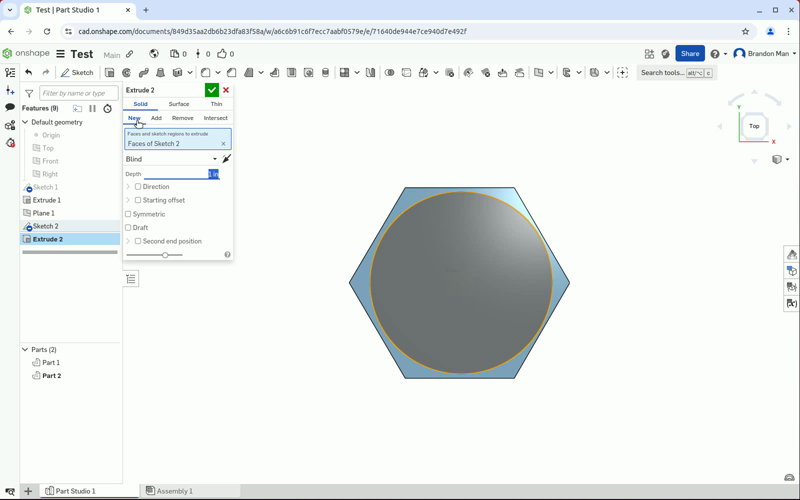
text(7.703)
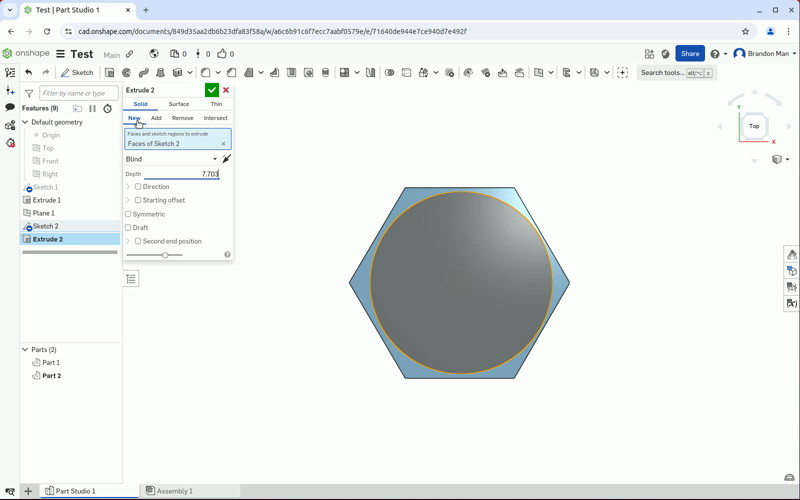
key(enter)
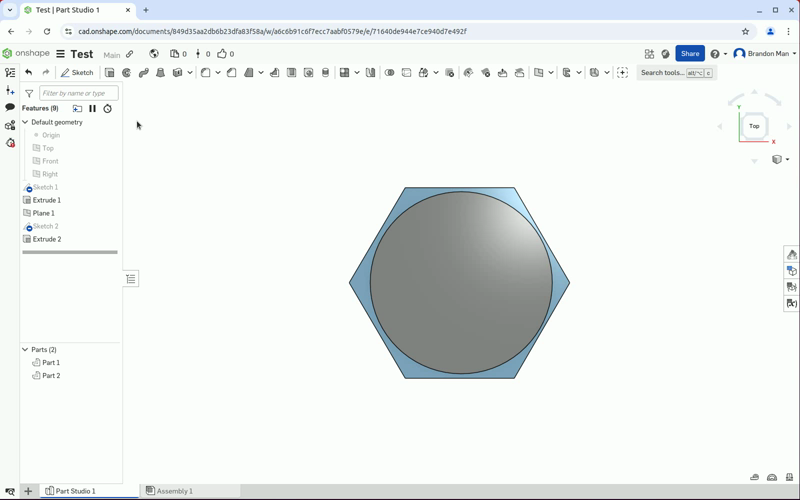
key(shift+h)
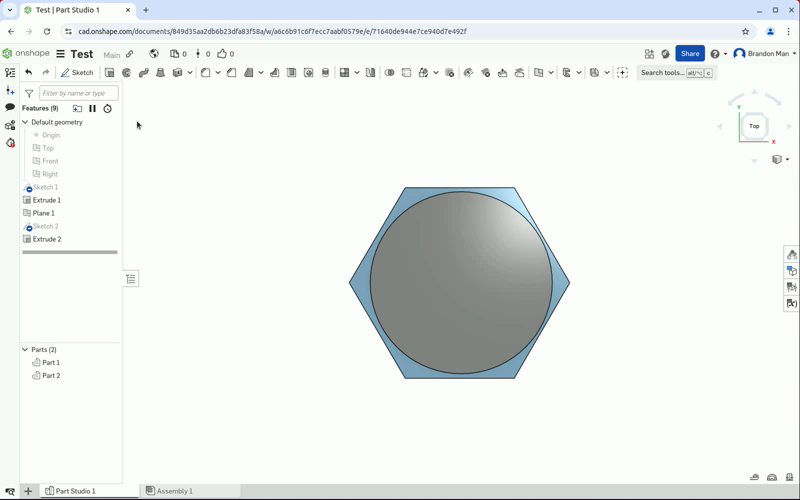
key(shift+h)
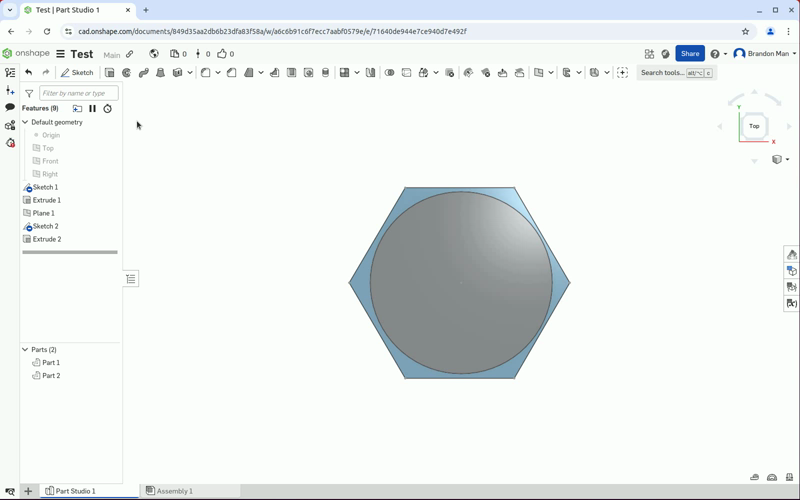
key(shift+7)
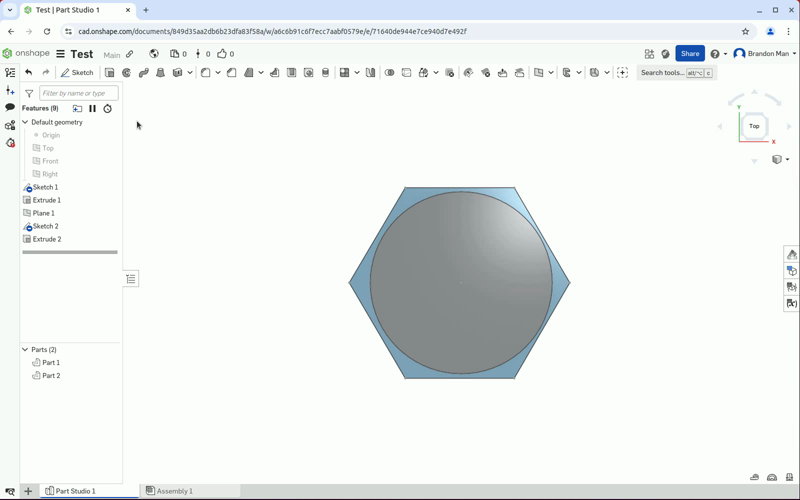
key(up, 3)
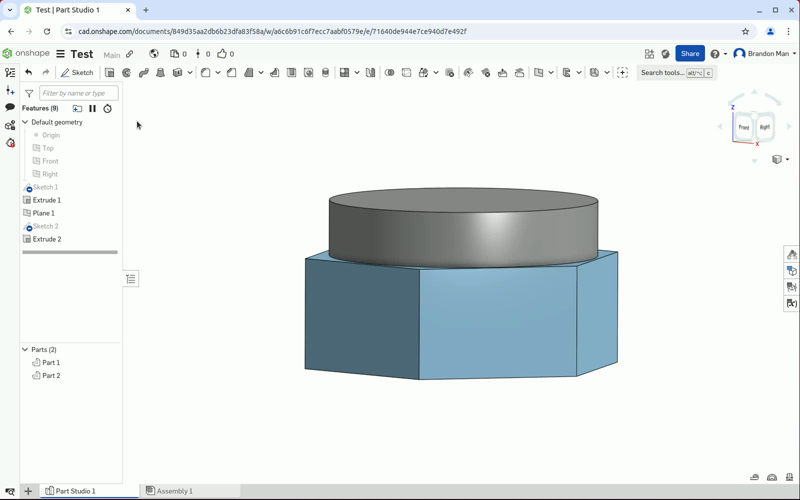
key(left, 3)
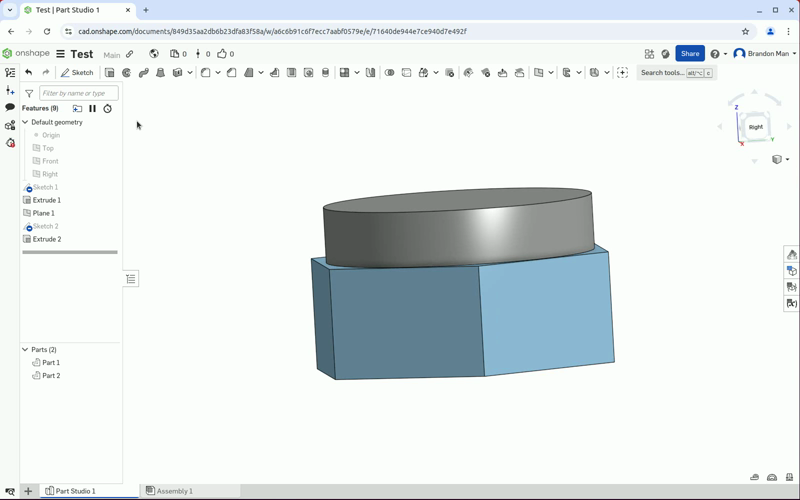
key(right, 3)
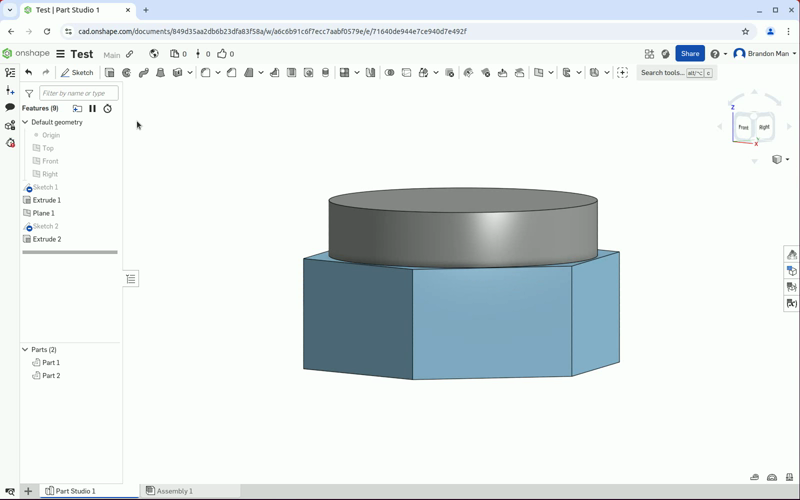
key(down, 3)
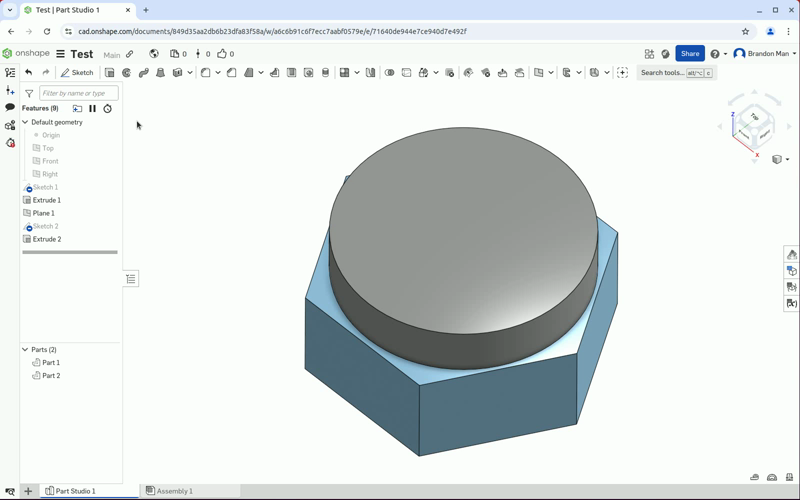
mouse_move(73, 189)
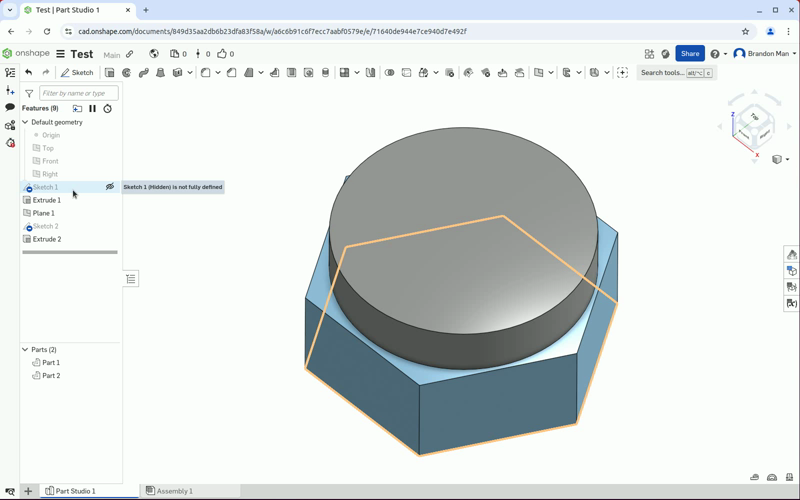
click(73, 189)